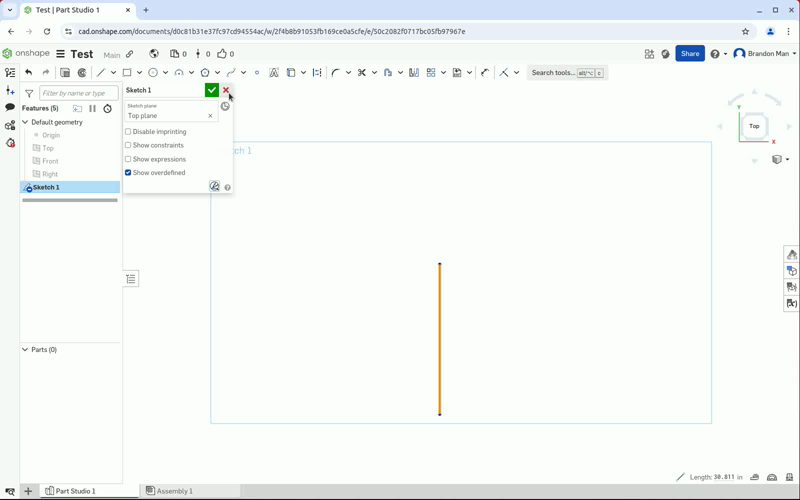
key(shift+h)
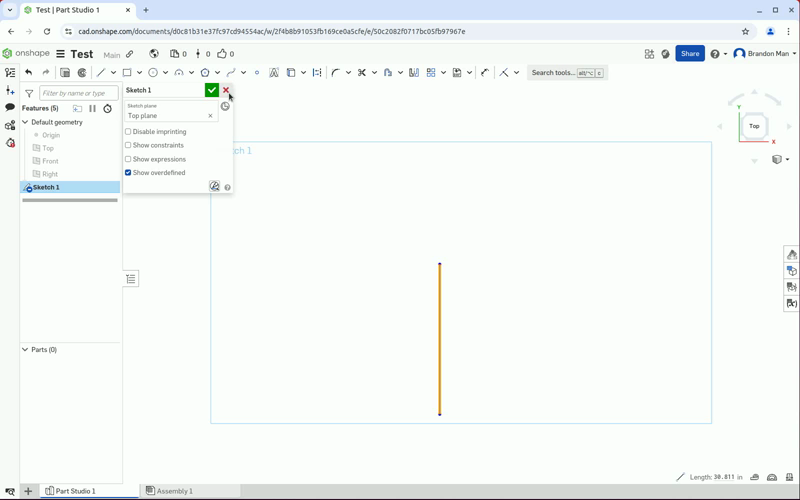
key(shift+s)
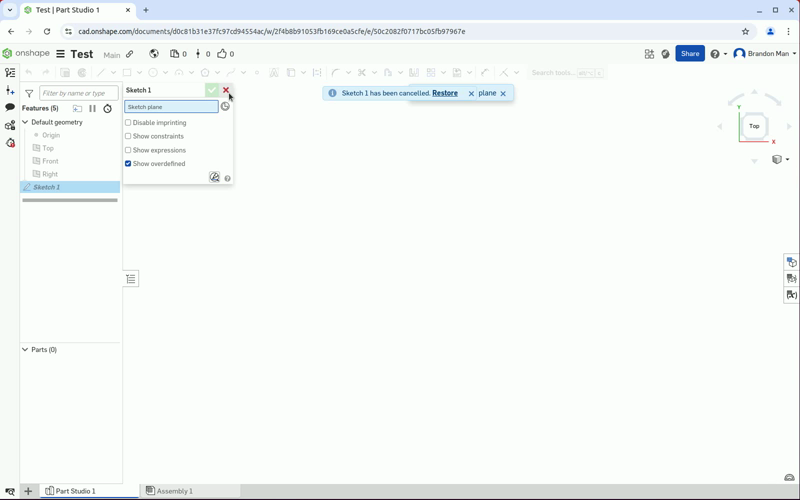
mouse_move(73, 150)
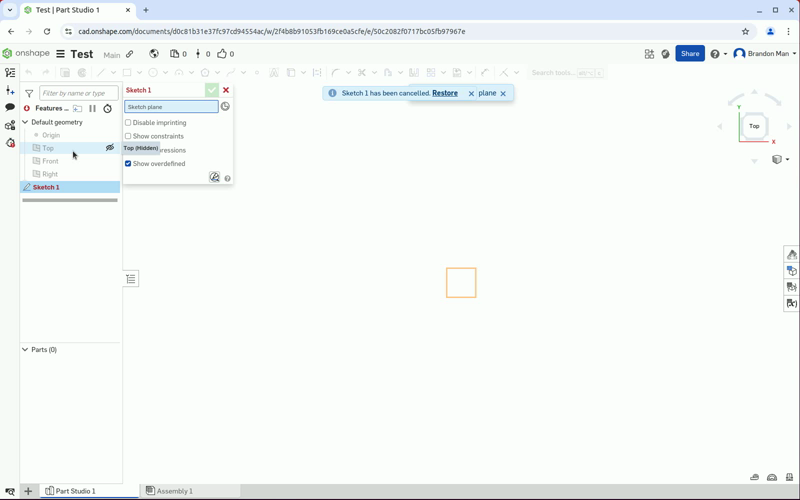
click(73, 150)
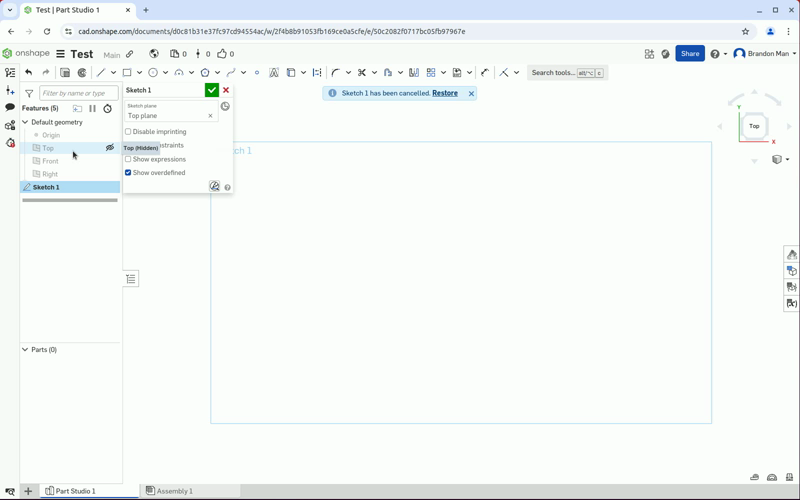
mouse_move(73, 352)
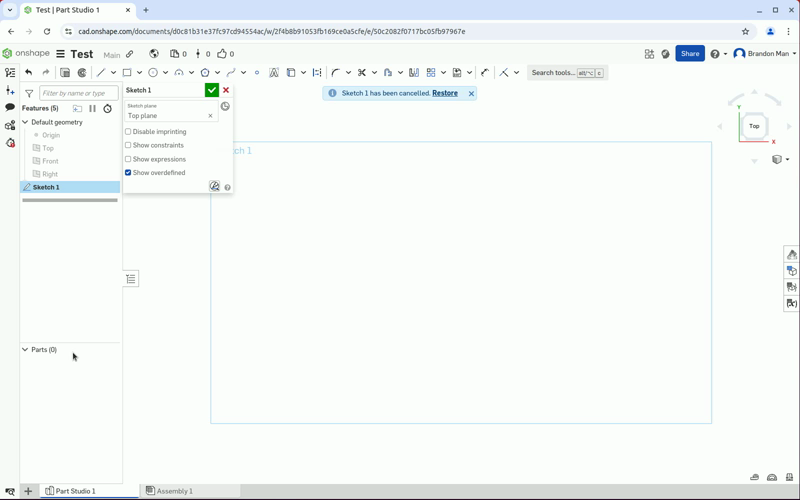
key(y)
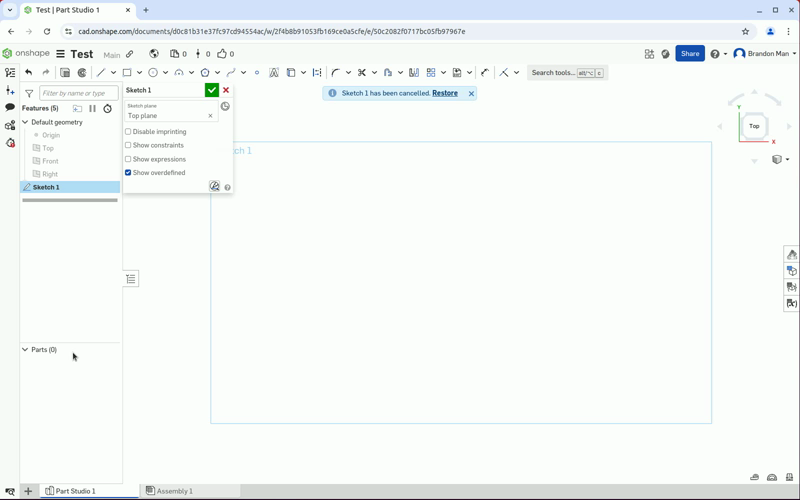
key(l)
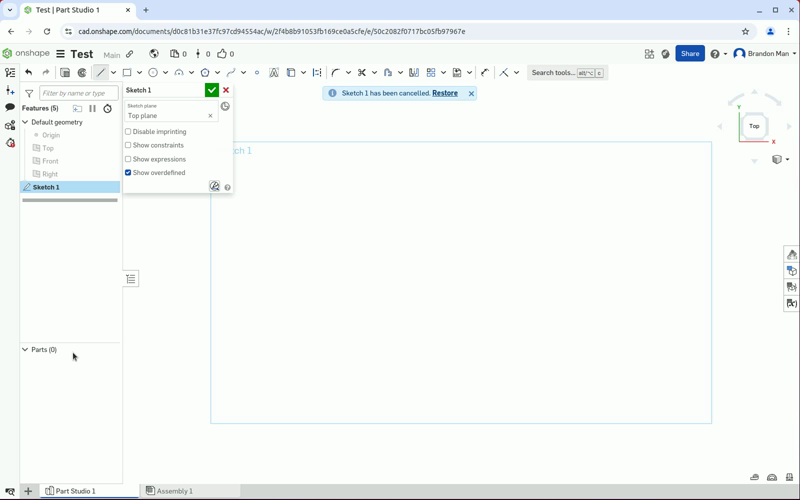
key_down(shift)
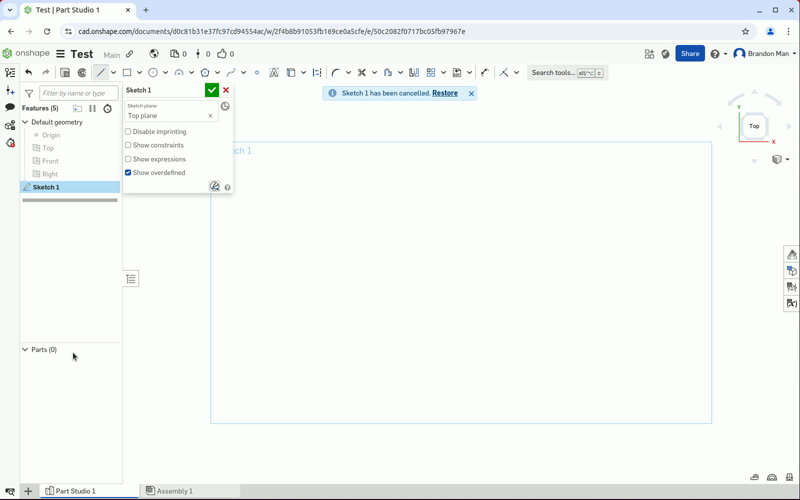
mouse_move(460, 282)
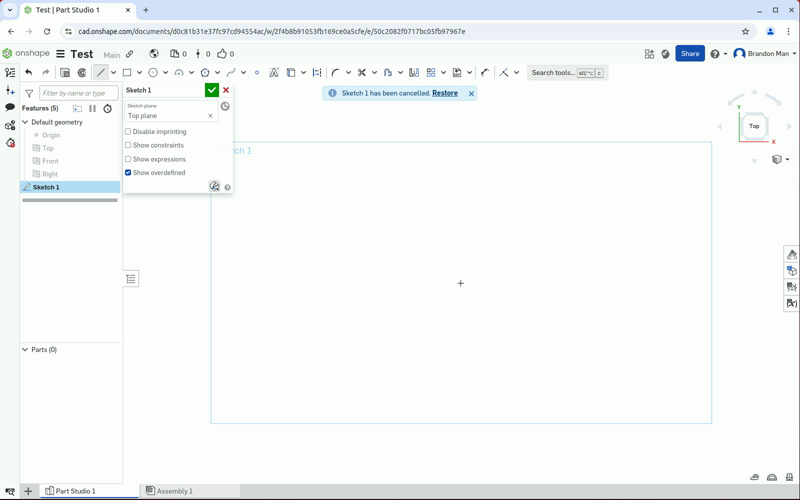
click(460, 282)
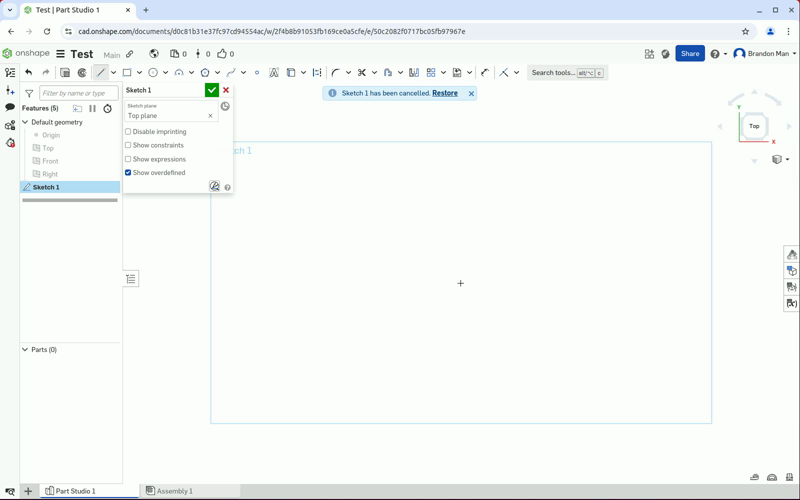
key_up(shift)
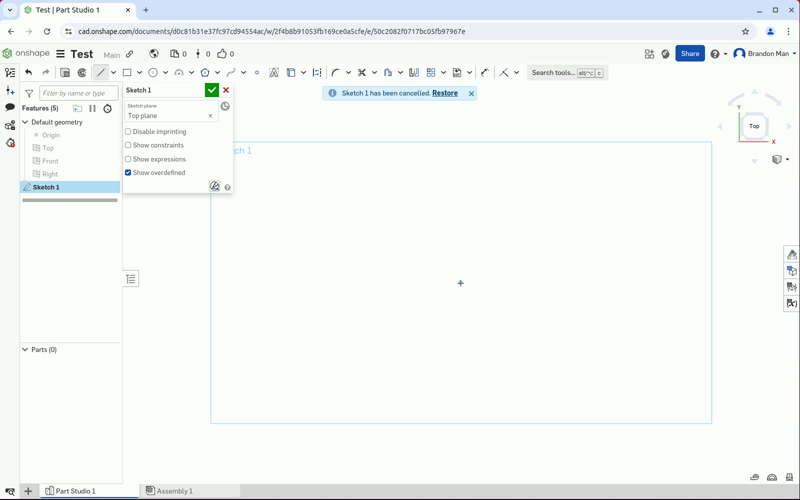
key_down(shift)
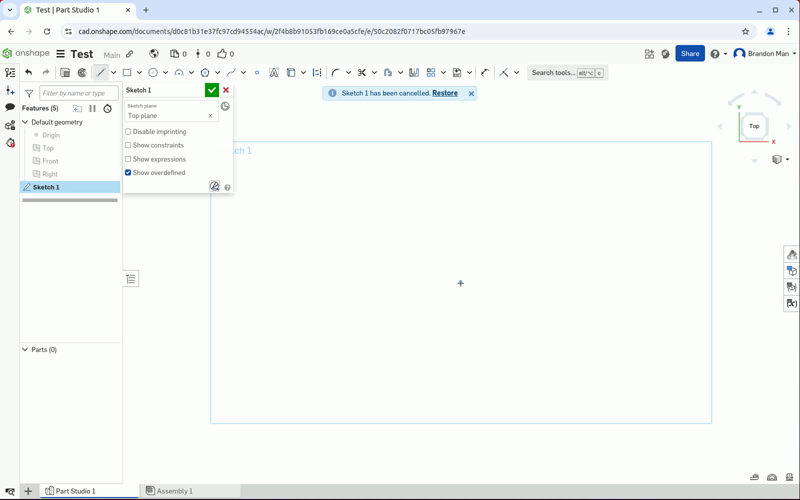
mouse_move(540, 282)
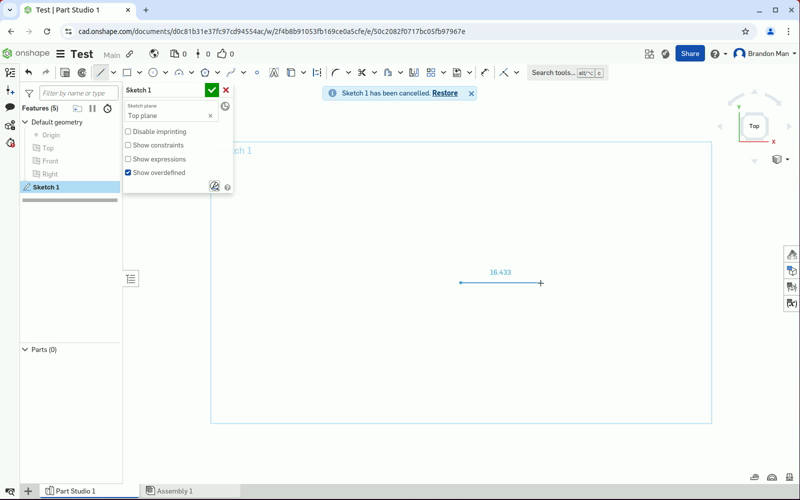
click(540, 282)
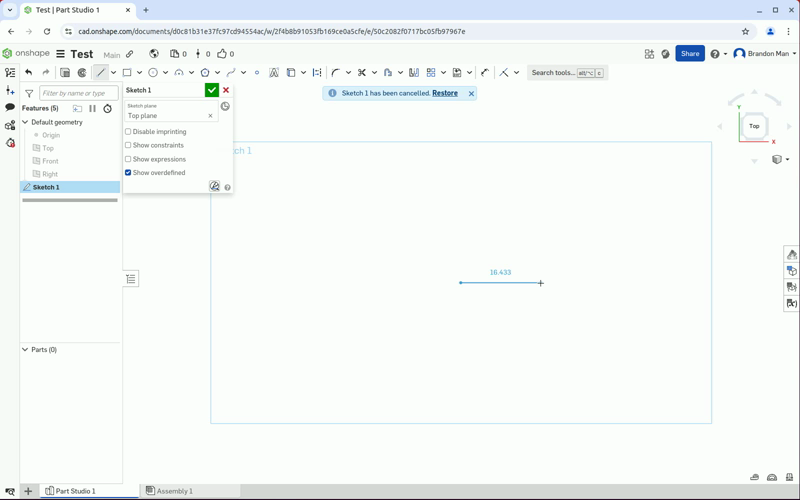
key_up(shift)
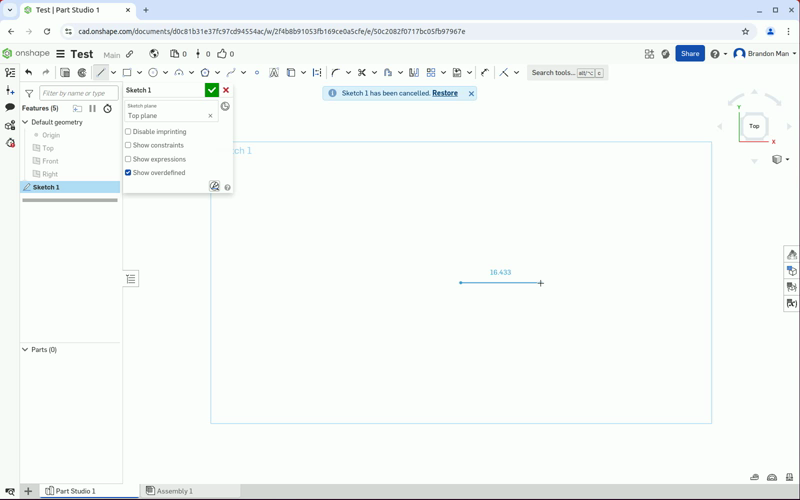
key_down(shift)
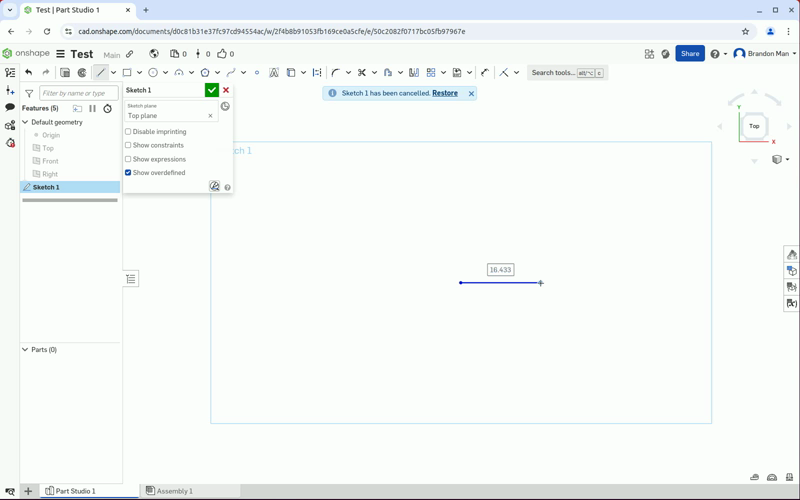
mouse_move(540, 193)
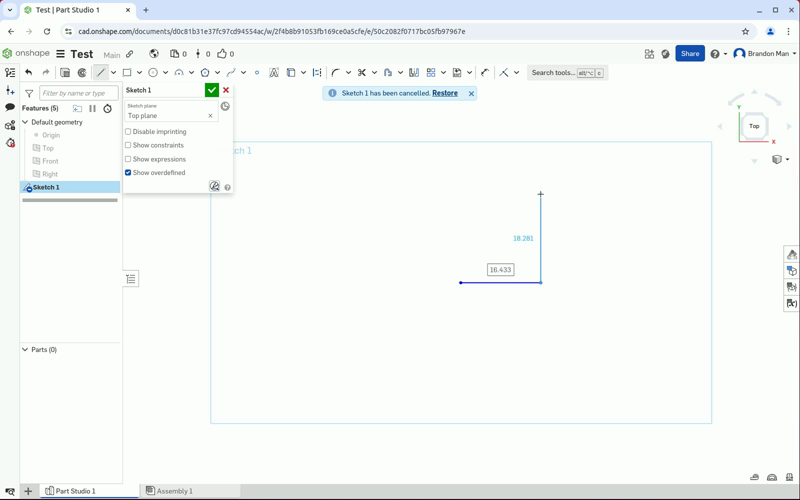
click(540, 193)
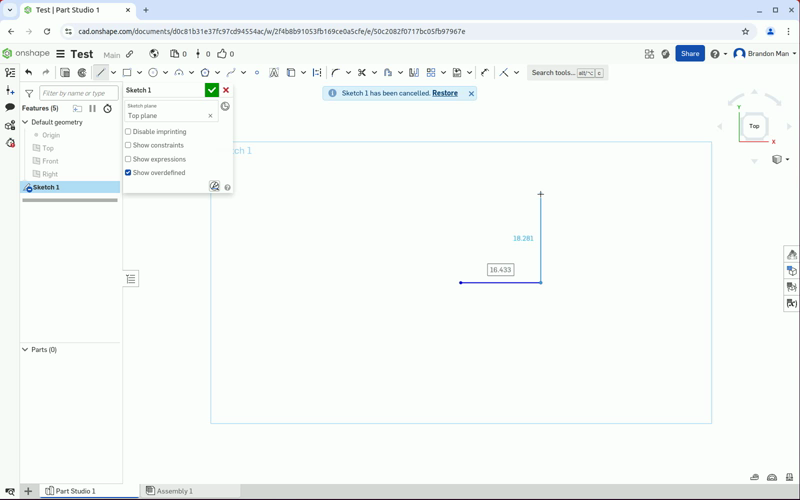
key_up(shift)
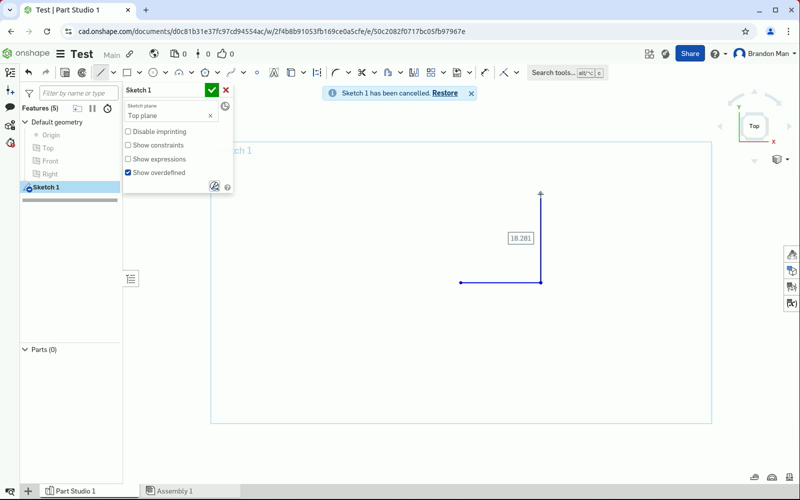
key_down(shift)
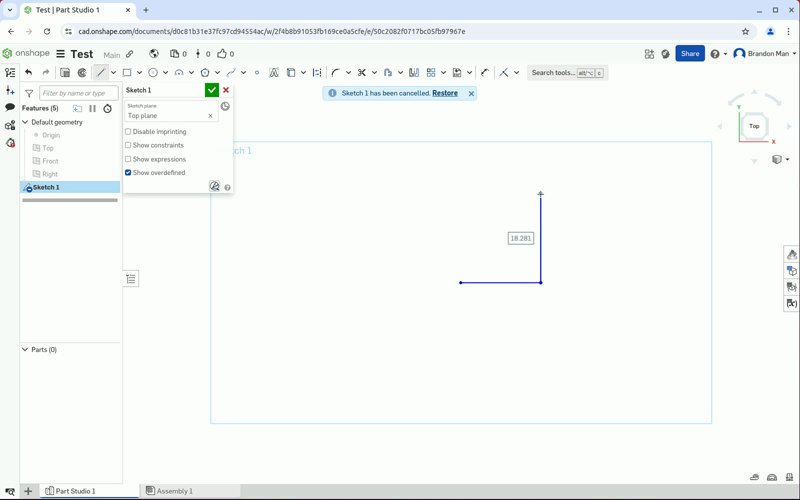
mouse_move(460, 193)
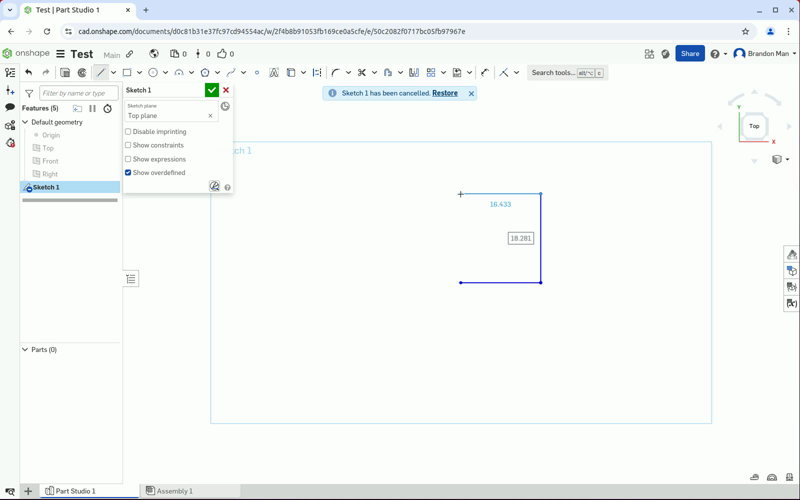
click(460, 193)
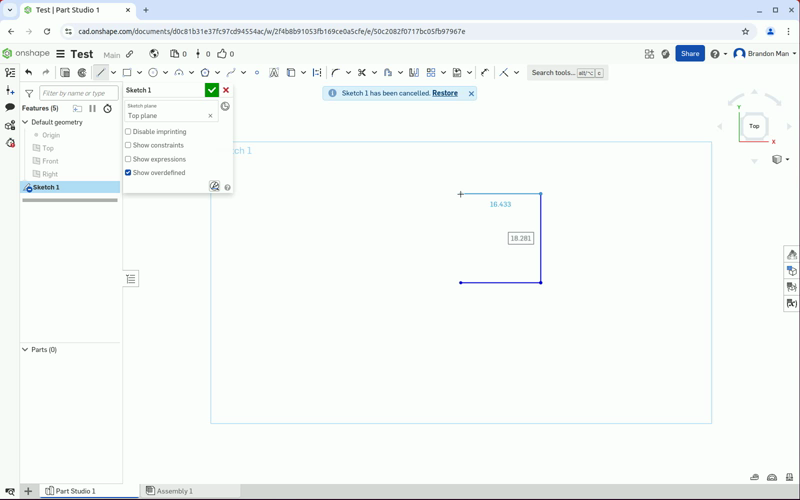
key_up(shift)
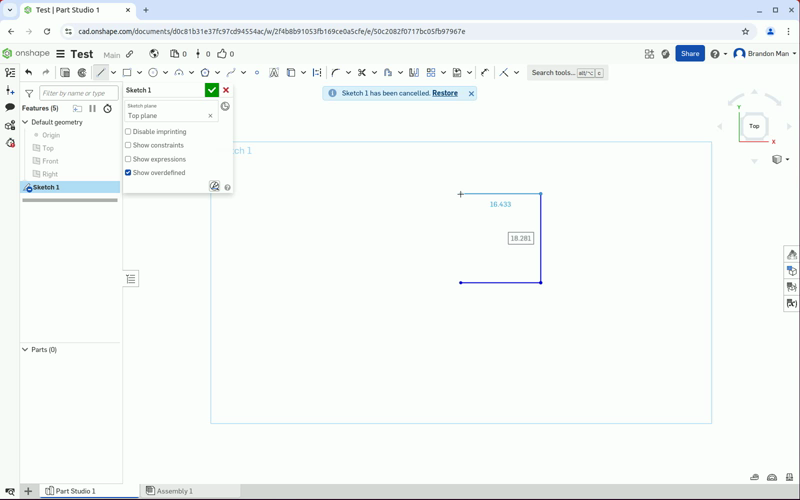
key_down(shift)
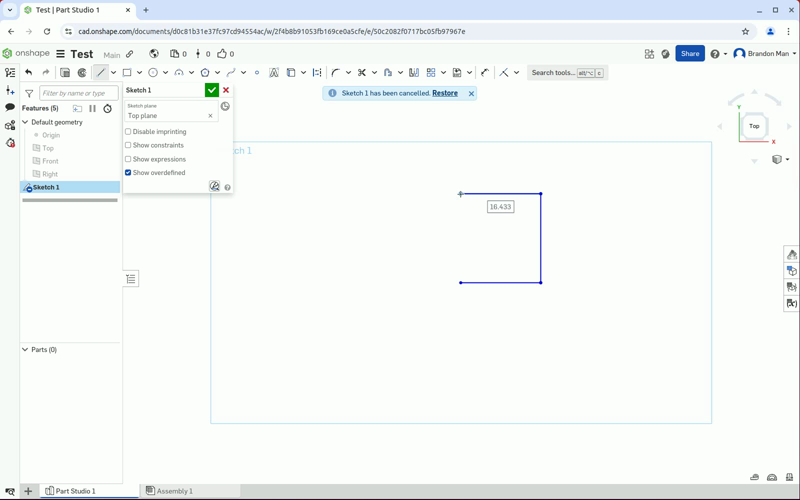
mouse_move(460, 282)
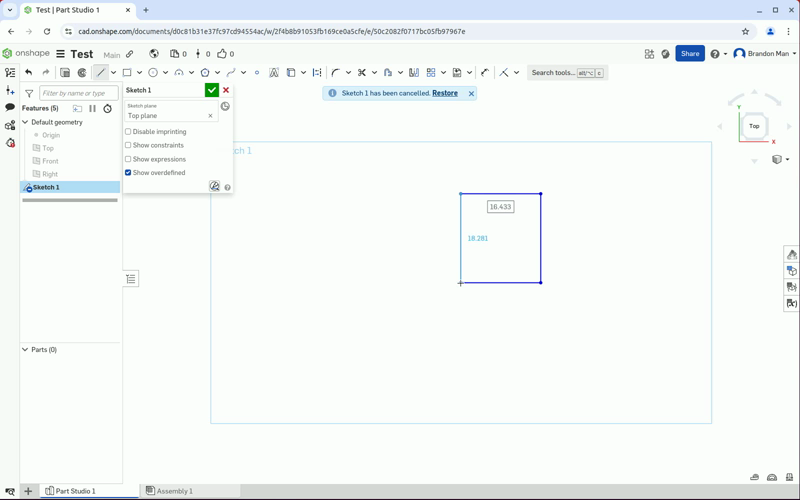
key_up(shift)
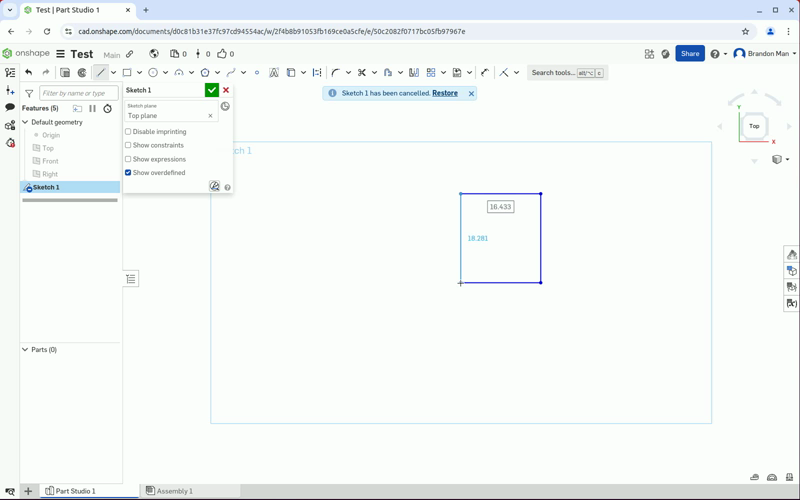
click(460, 282)
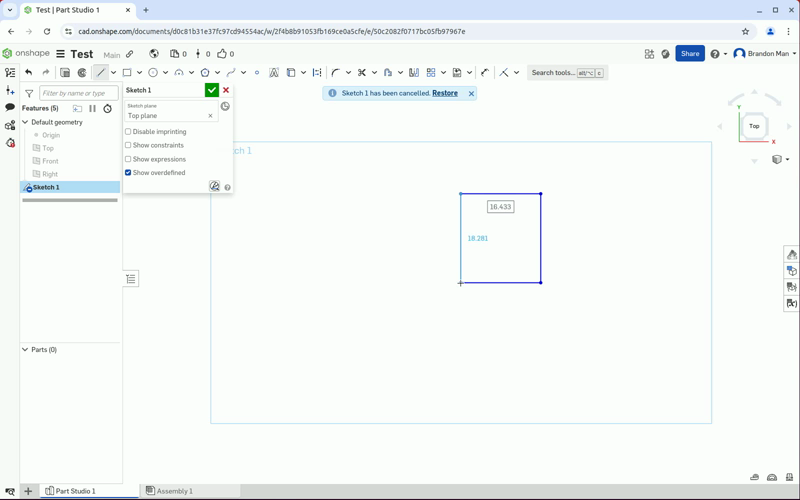
key(esc)
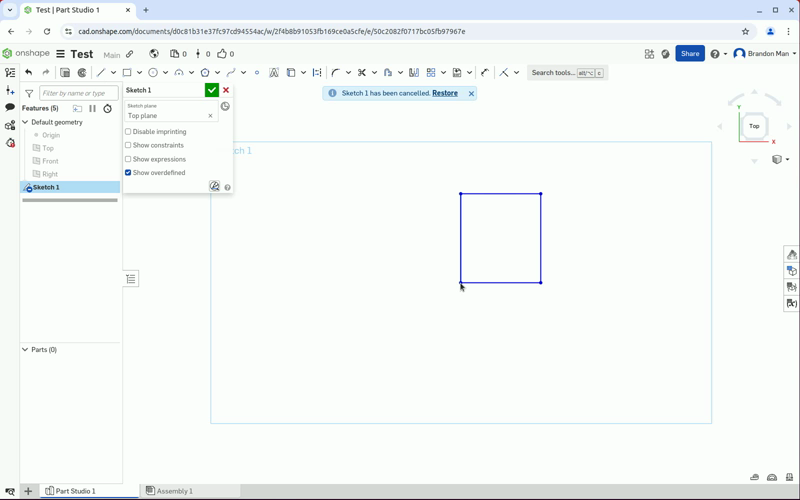
mouse_move(512, 231)
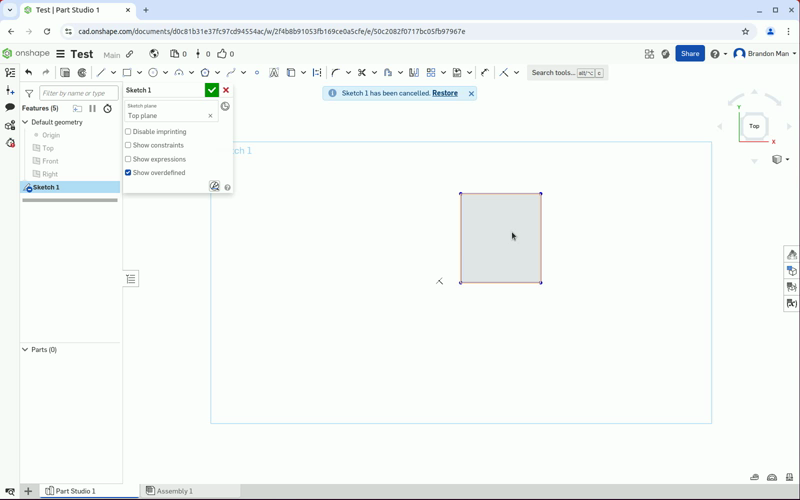
click(512, 231)
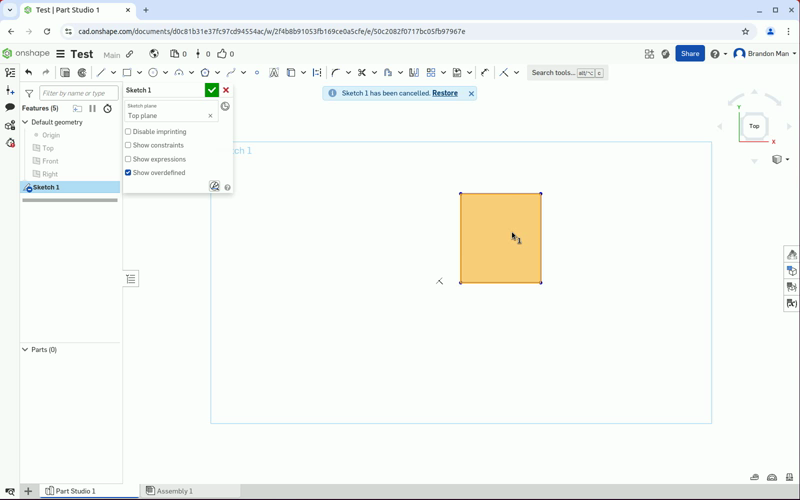
mouse_move(73, 352)
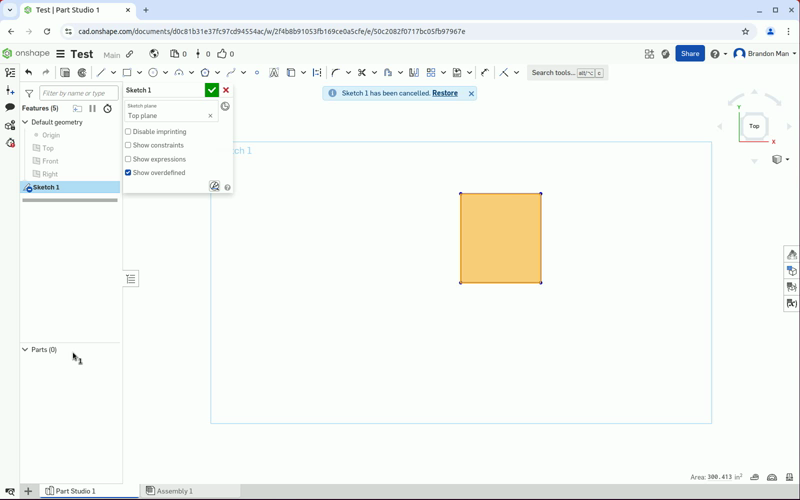
key(shift+y)
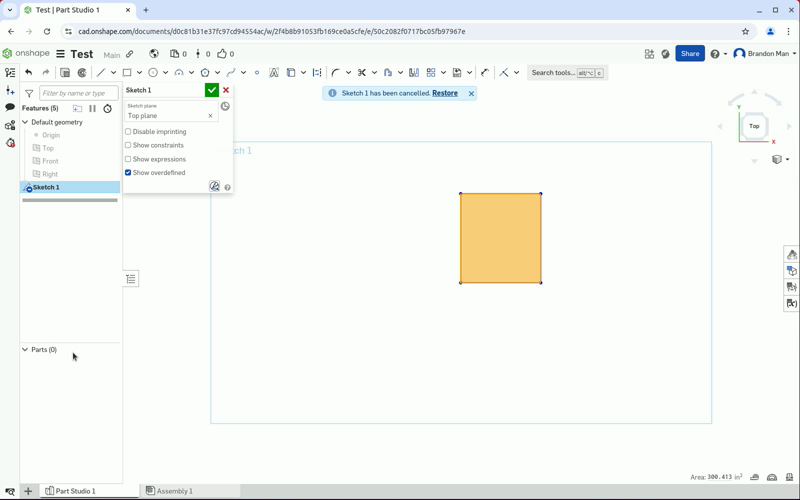
key(shift+e)
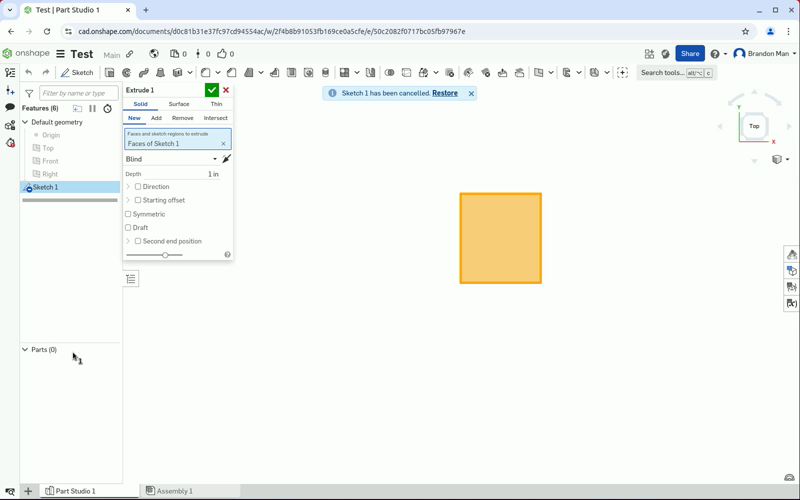
mouse_move(143, 106)
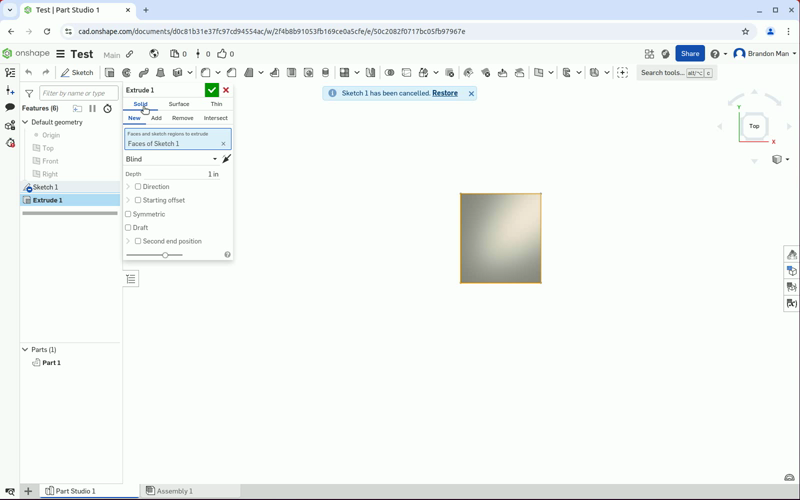
click(143, 106)
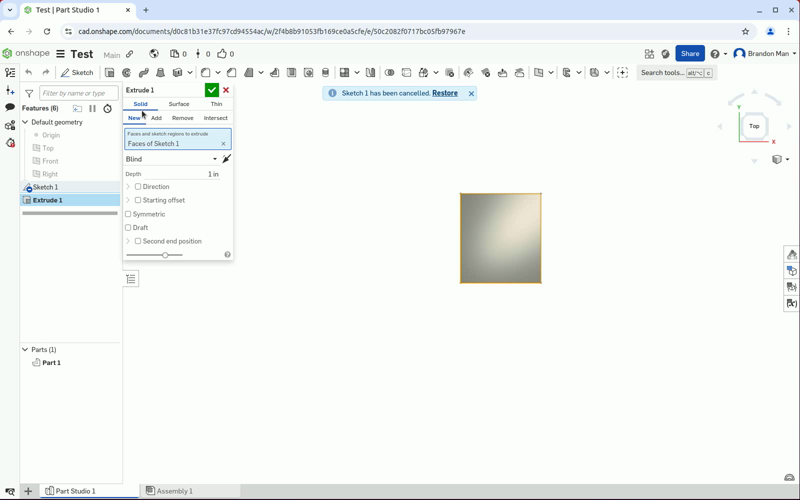
mouse_move(137, 120)
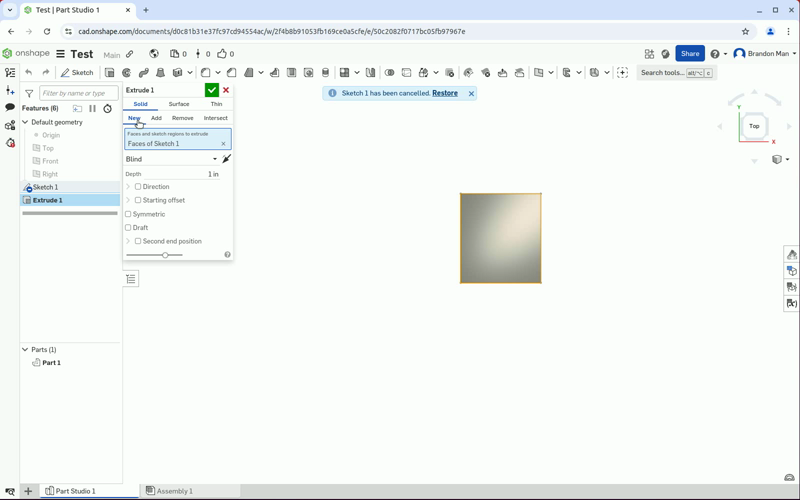
click(137, 120)
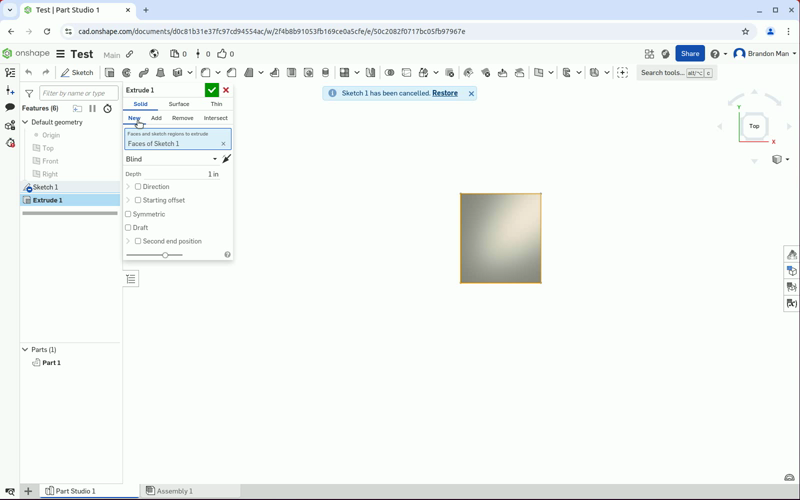
key(tab, 4)
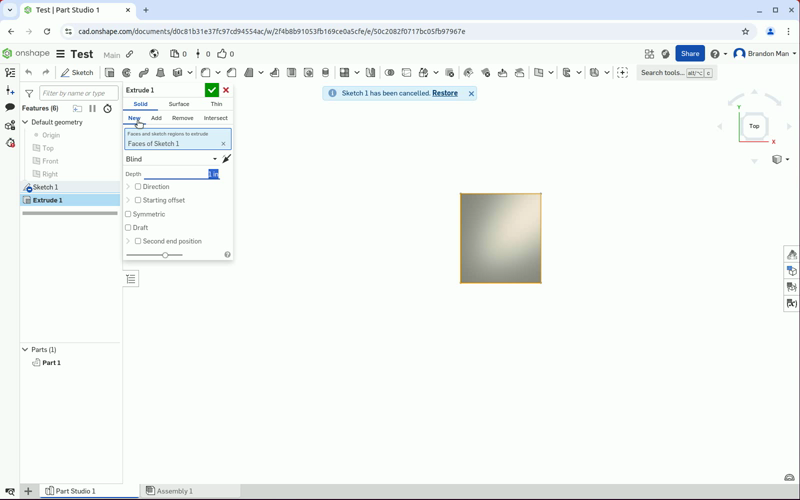
text(9.147)
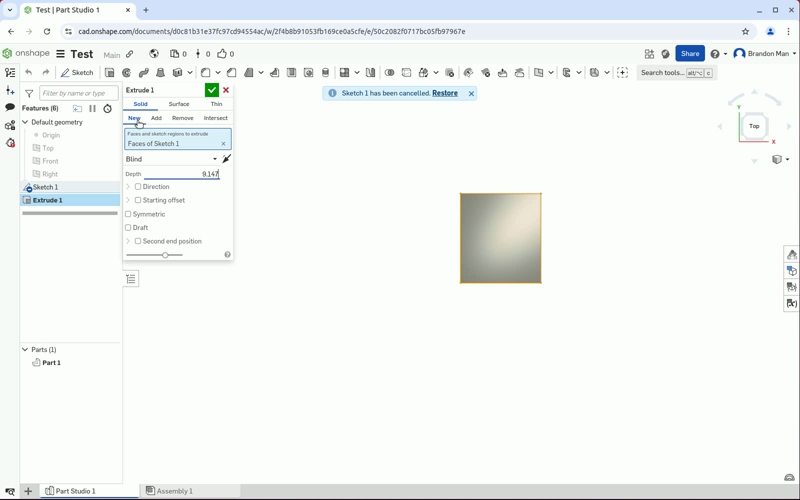
key(enter)
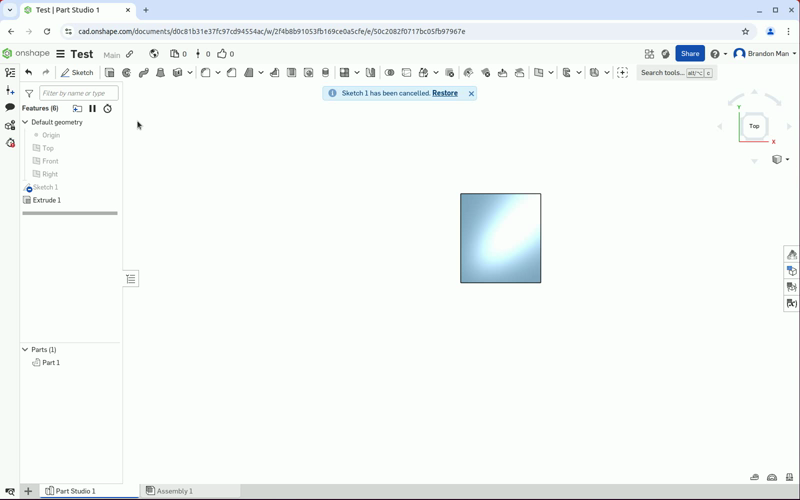
key(shift+h)
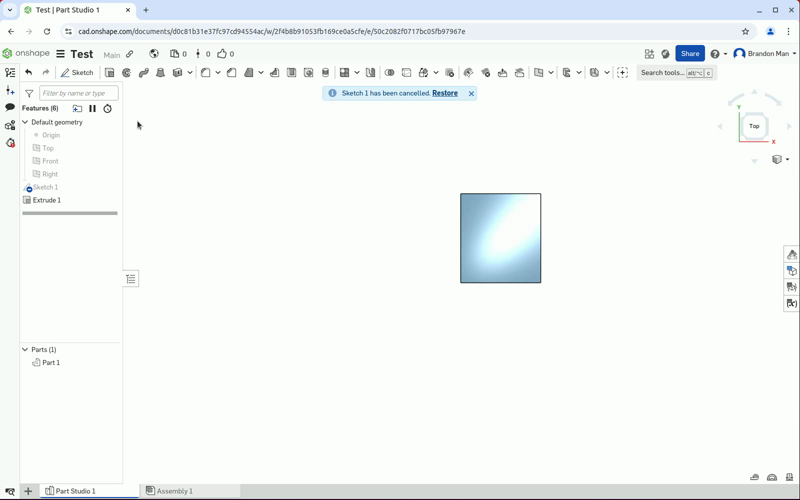
key(shift+h)
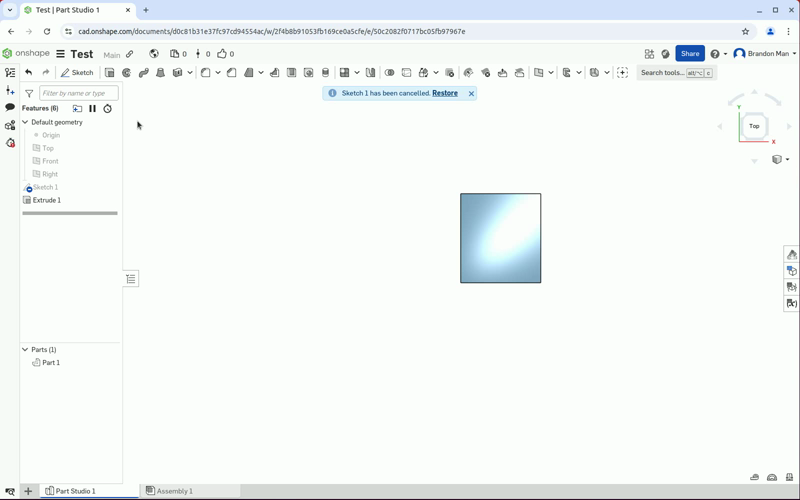
mouse_move(73, 189)
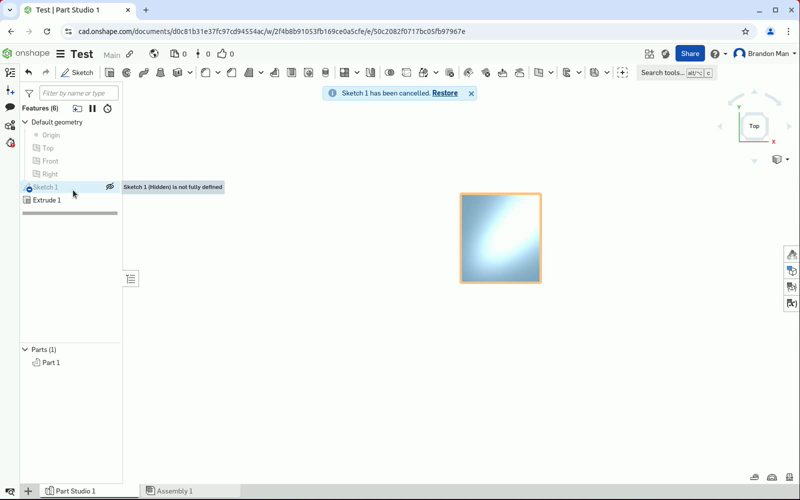
click(73, 189)
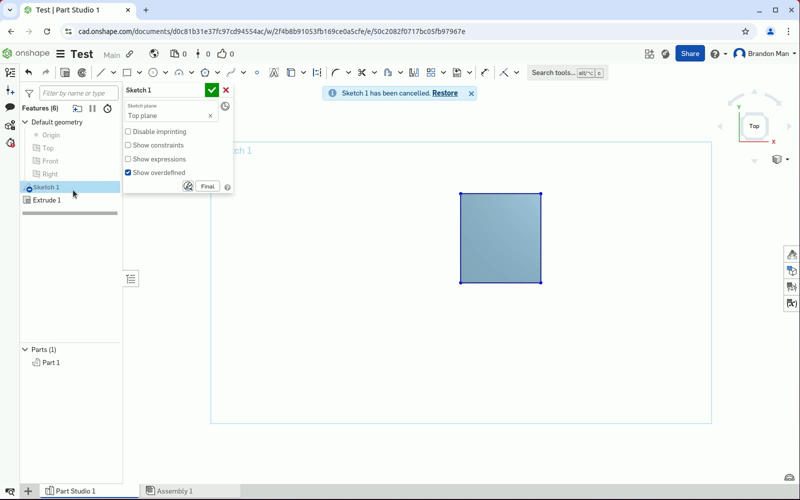
mouse_move(229, 92)
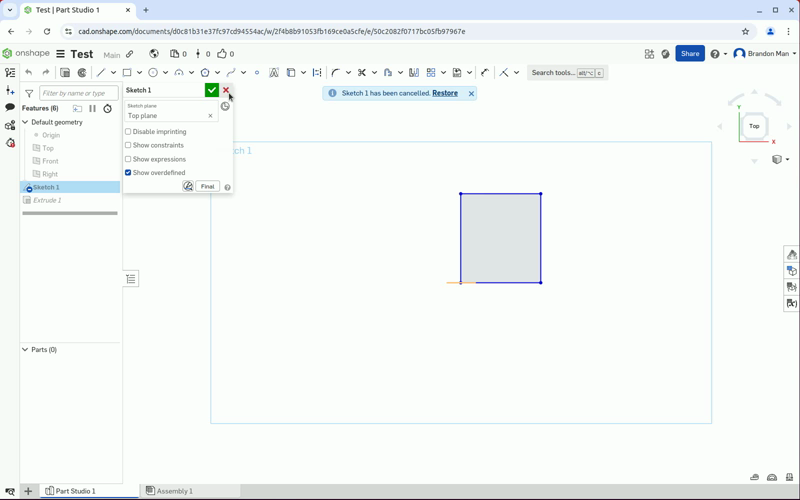
click(229, 92)
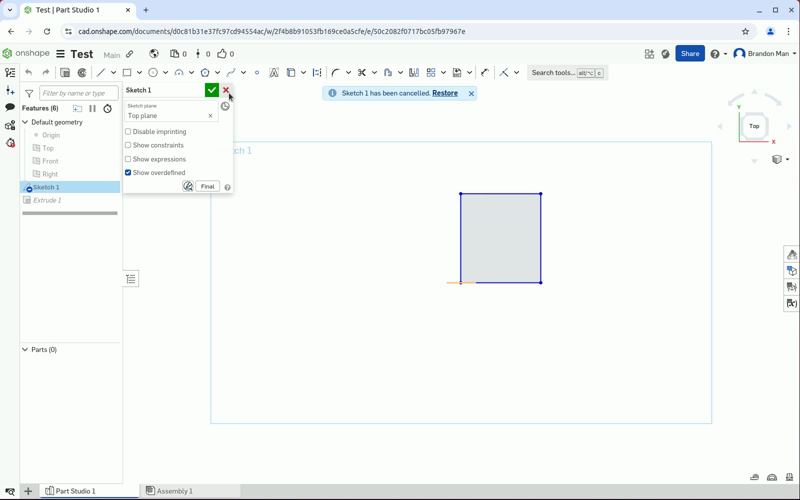
key(shift+s)
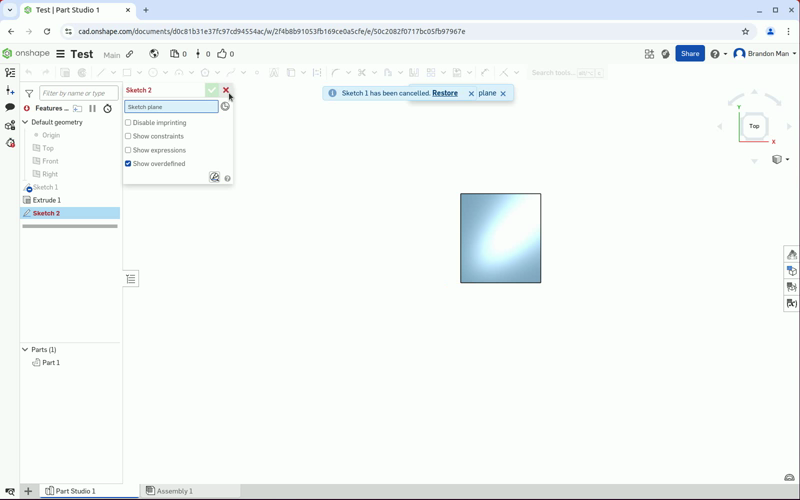
mouse_move(73, 150)
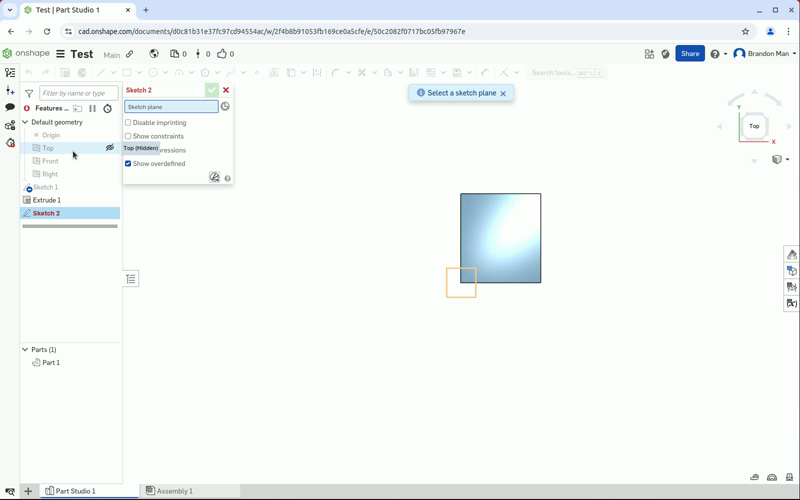
click(73, 150)
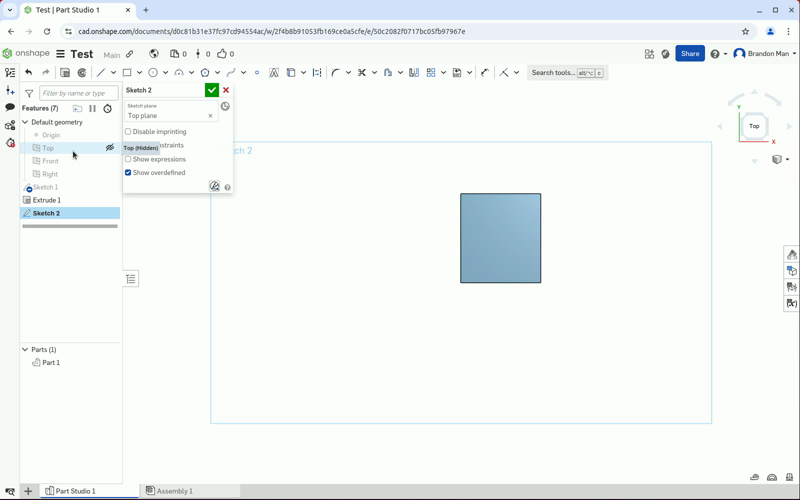
mouse_move(73, 352)
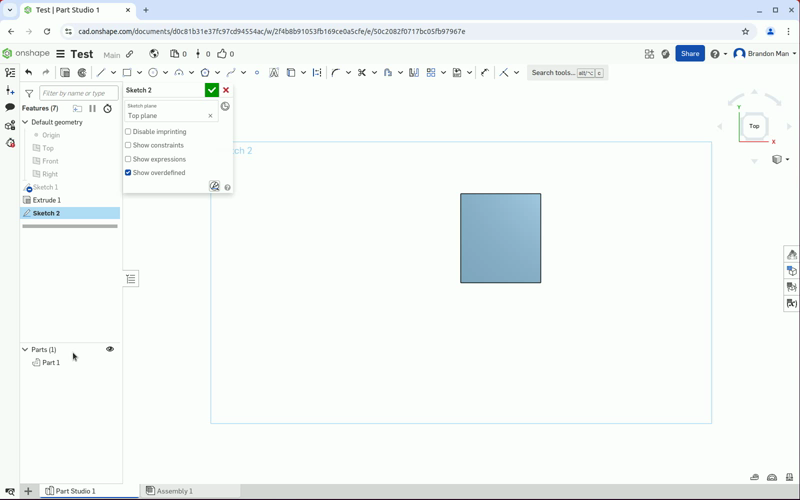
key(y)
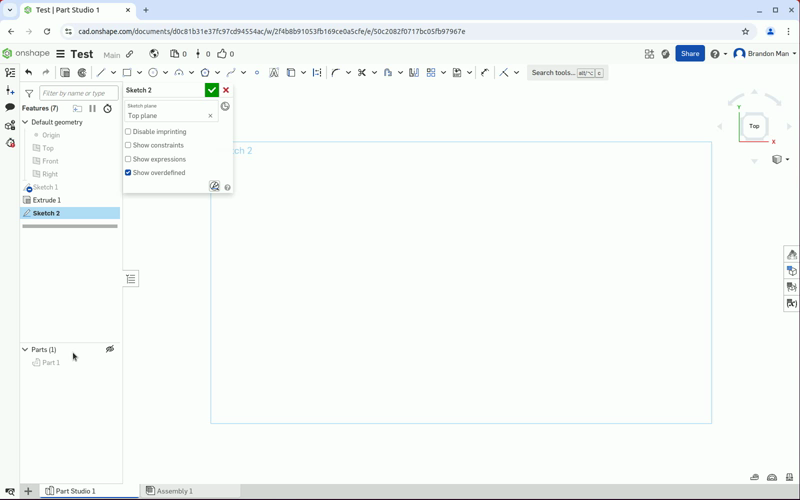
key(l)
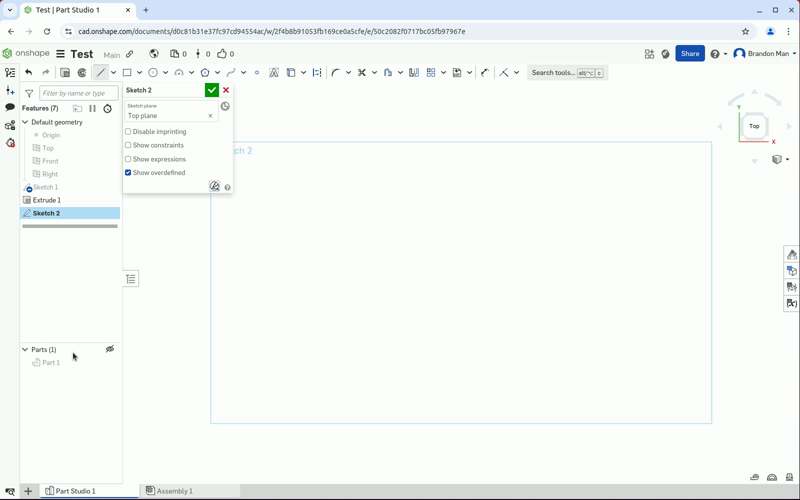
key_down(shift)
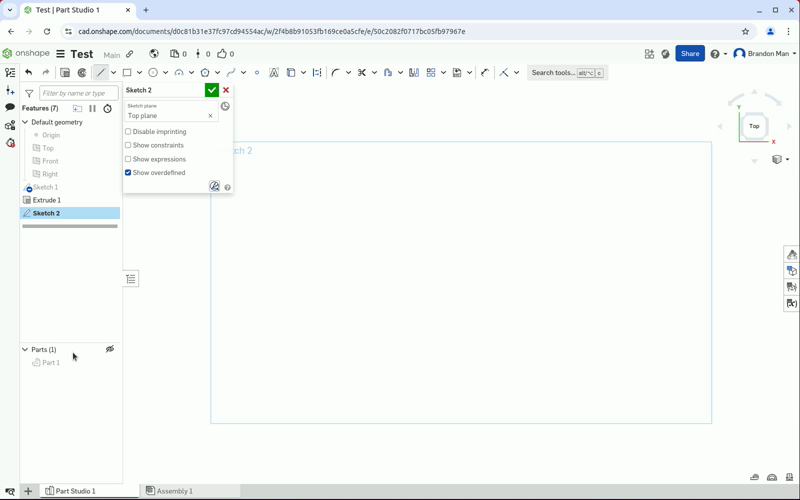
mouse_move(432, 267)
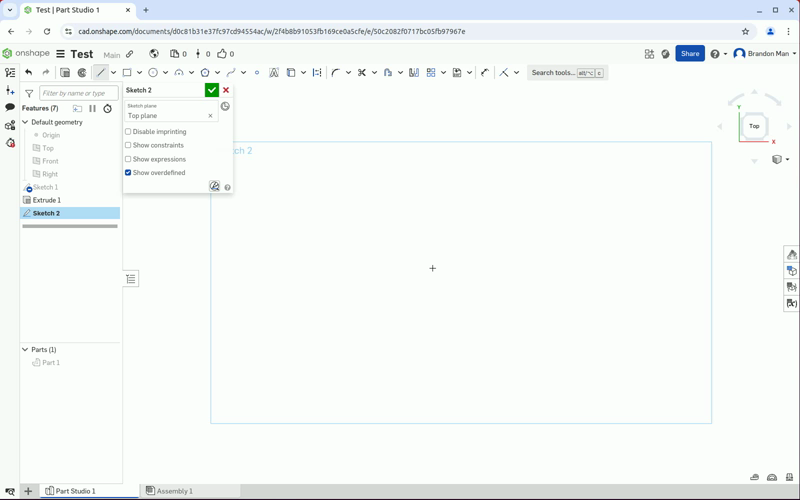
click(432, 267)
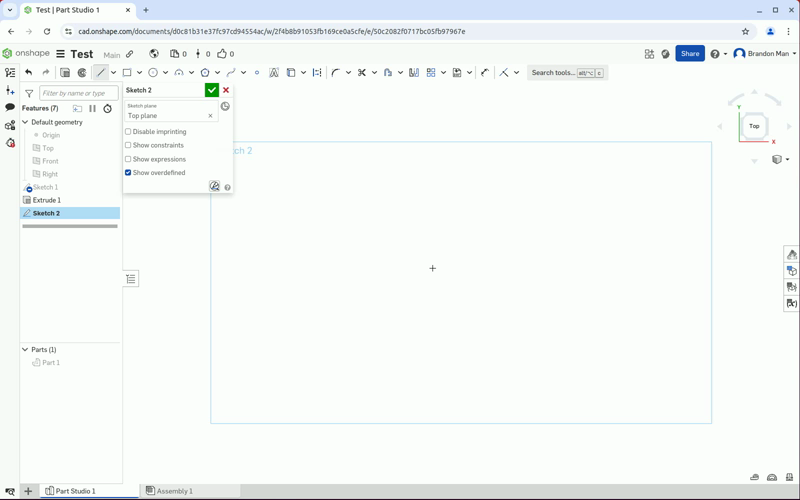
key_up(shift)
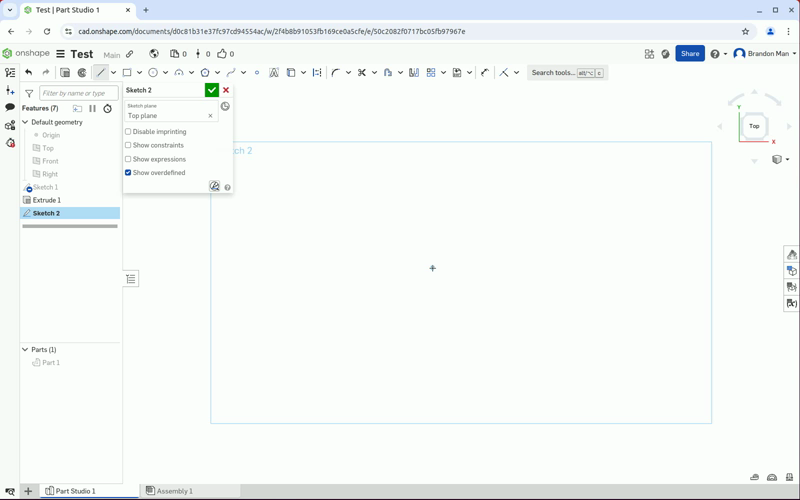
key_down(shift)
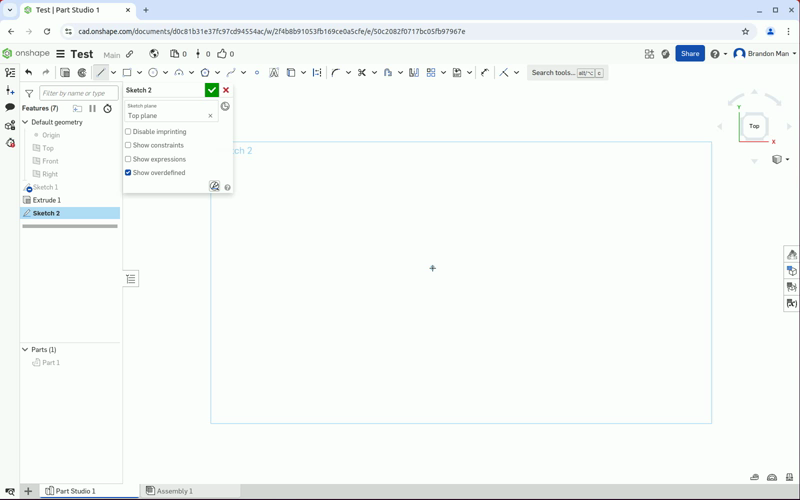
mouse_move(462, 267)
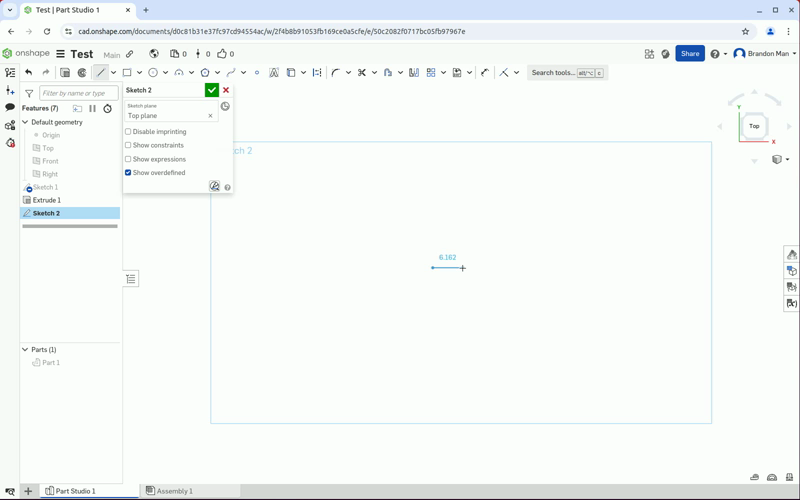
mouse_move(443, 300)
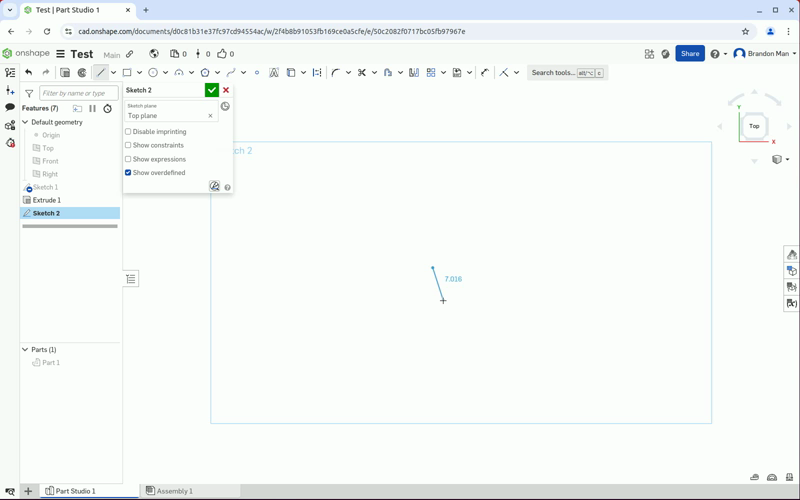
click(443, 300)
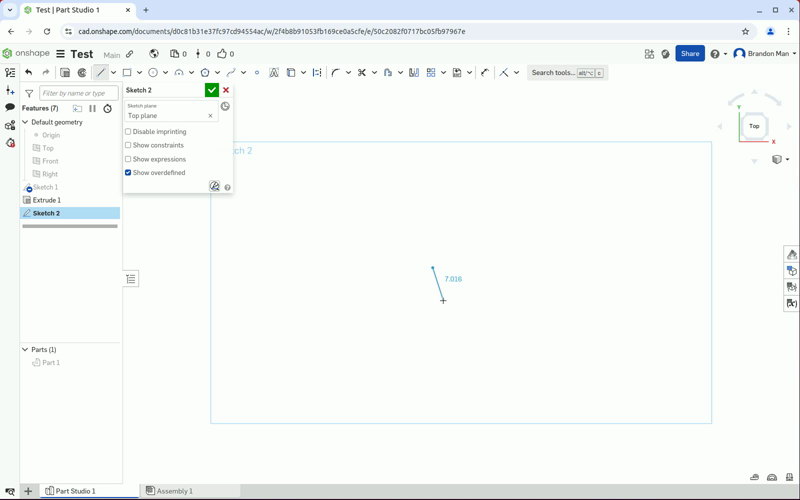
key_up(shift)
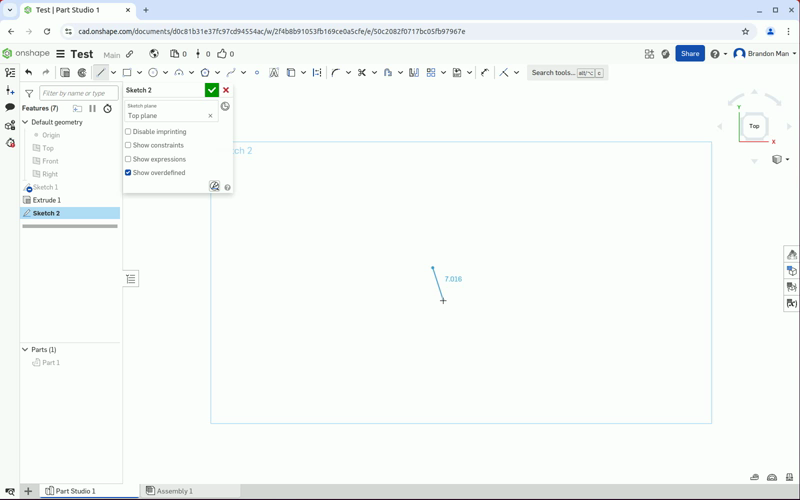
key_down(shift)
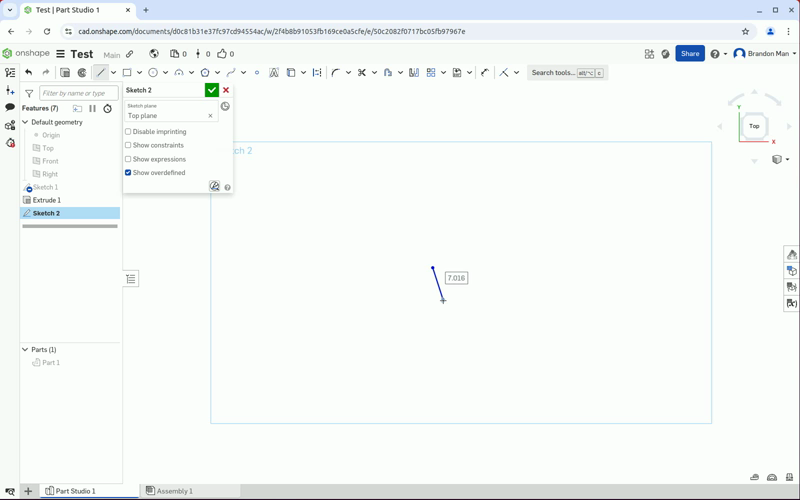
mouse_move(473, 300)
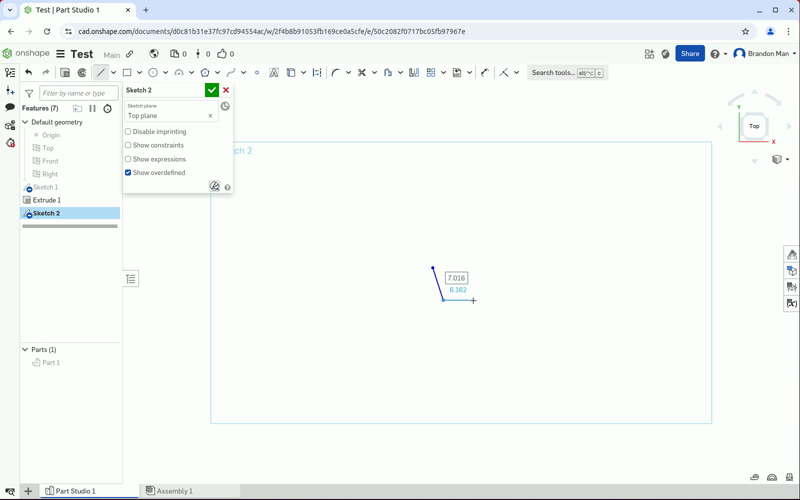
mouse_move(464, 283)
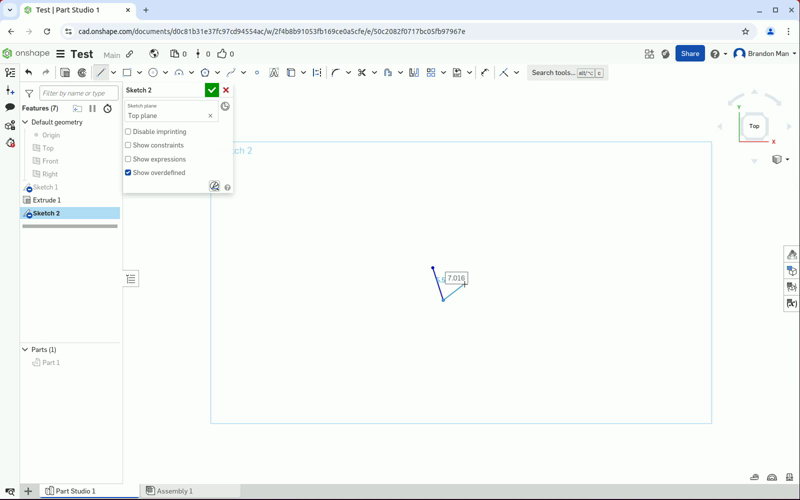
click(464, 283)
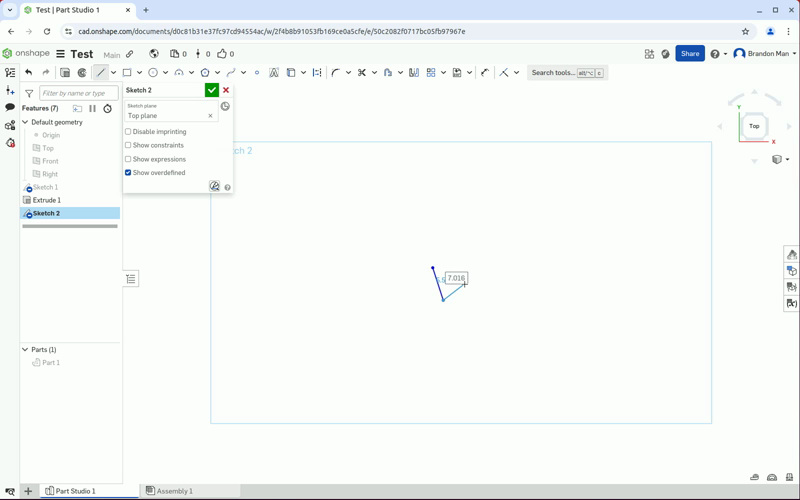
key_up(shift)
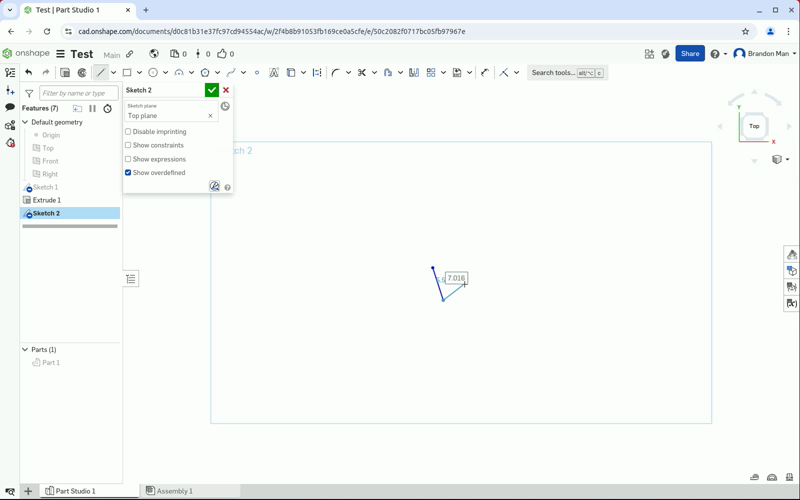
mouse_move(494, 283)
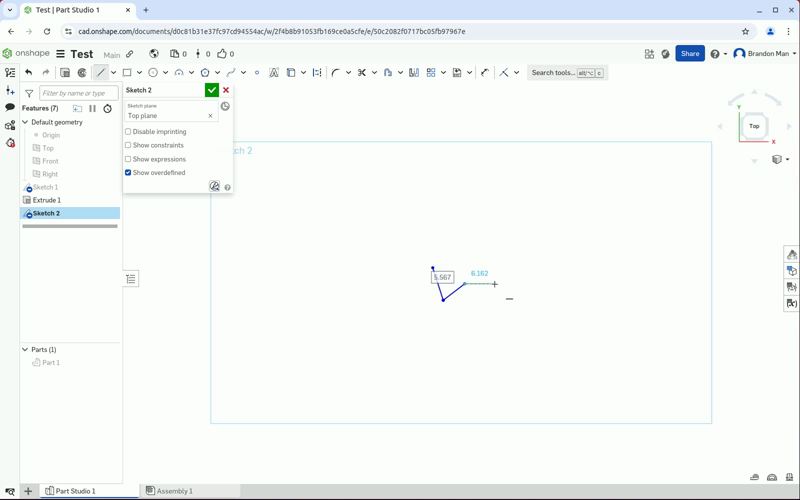
key_down(shift)
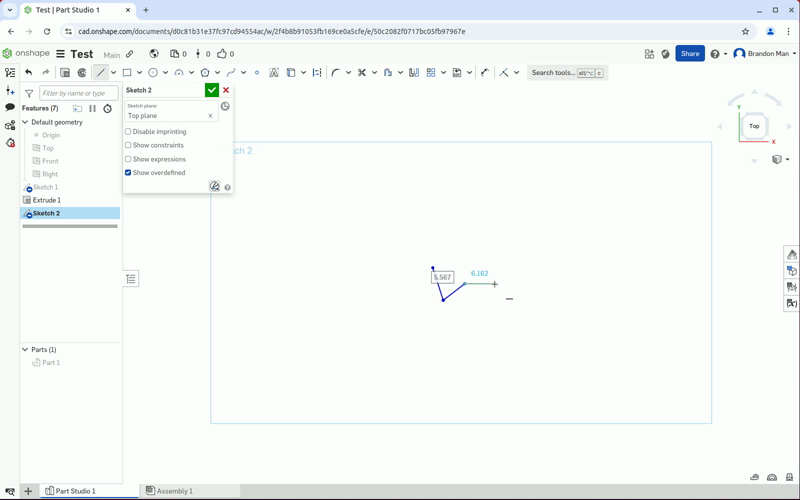
mouse_move(432, 267)
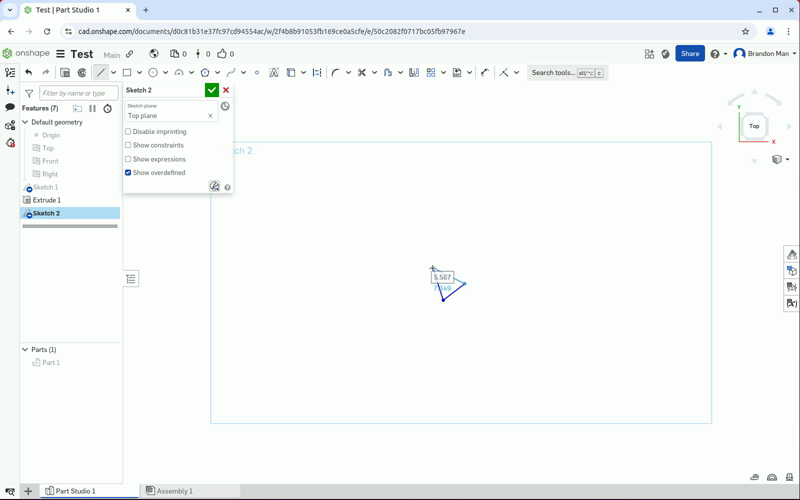
key_up(shift)
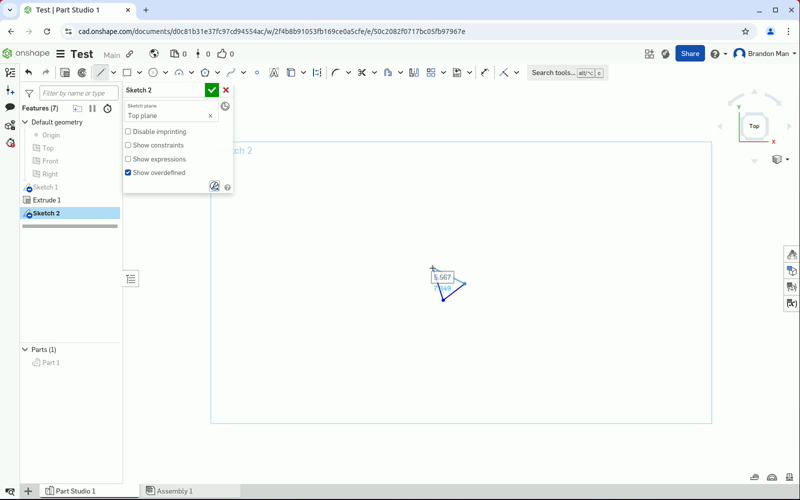
click(432, 267)
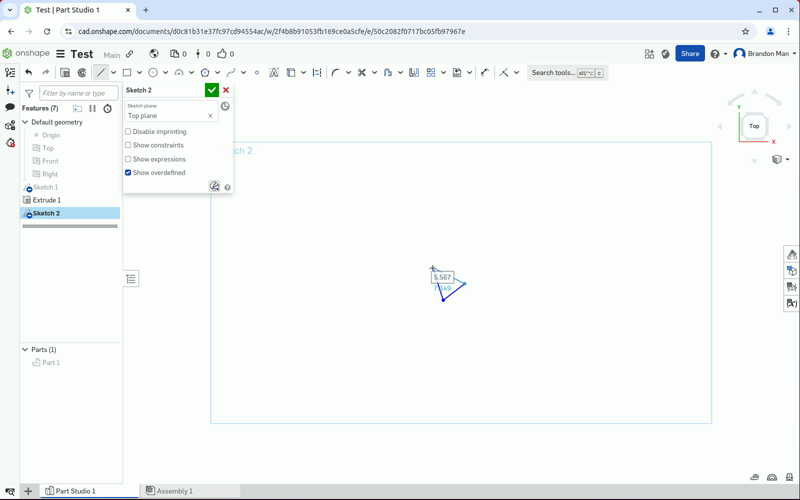
key(esc)
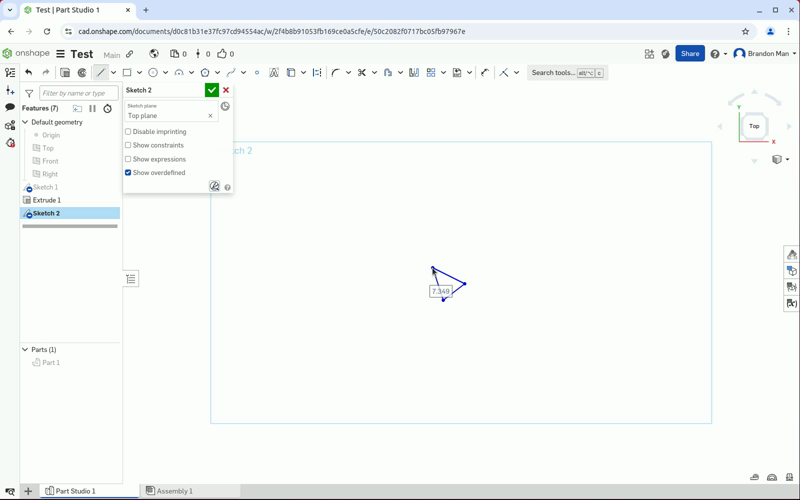
mouse_move(434, 271)
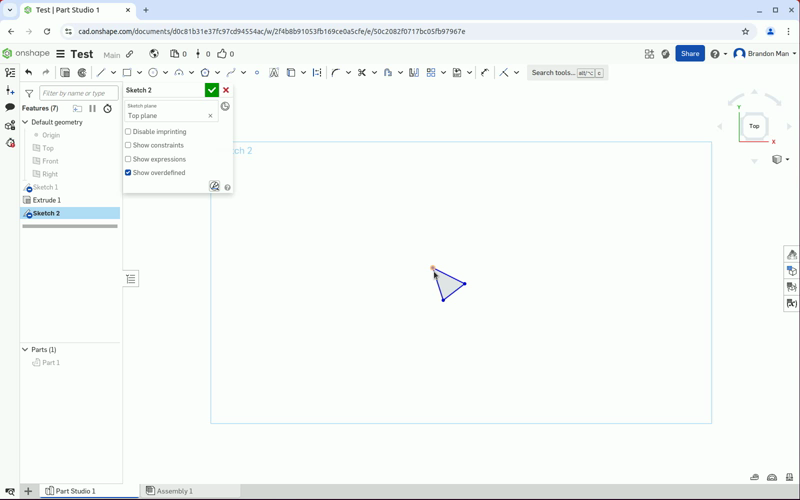
scroll(6)
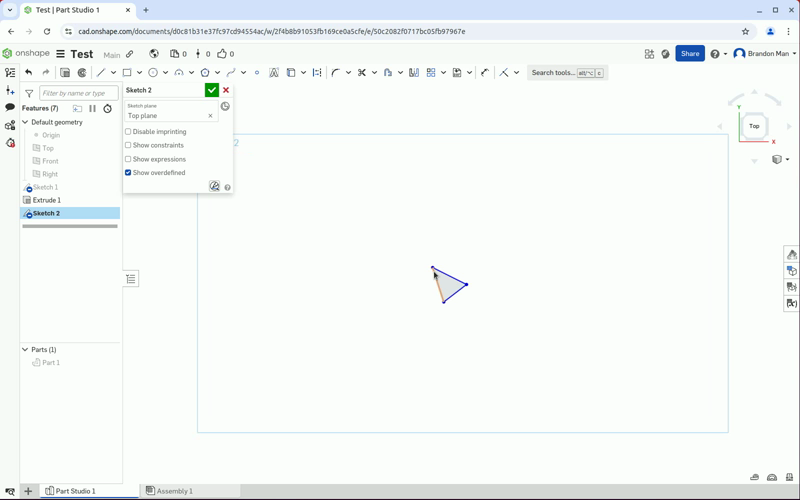
scroll(6)
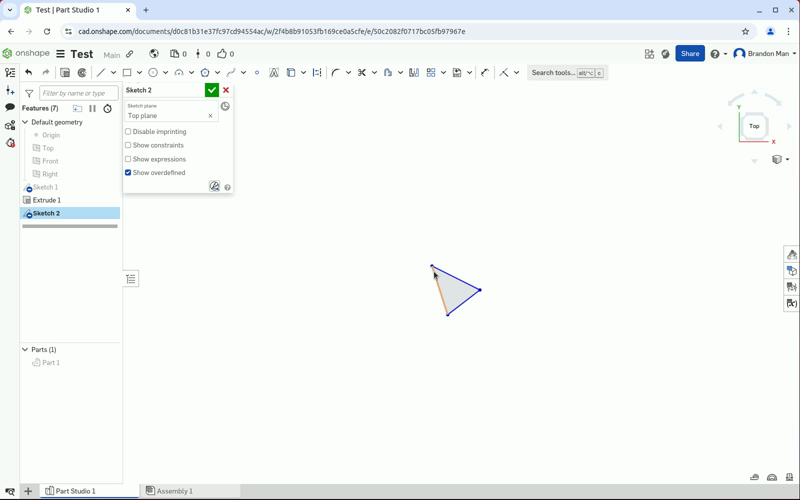
scroll(6)
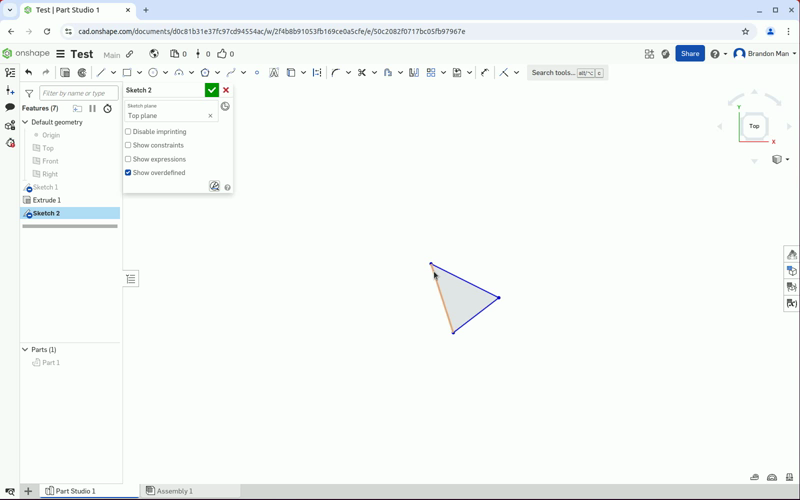
scroll(6)
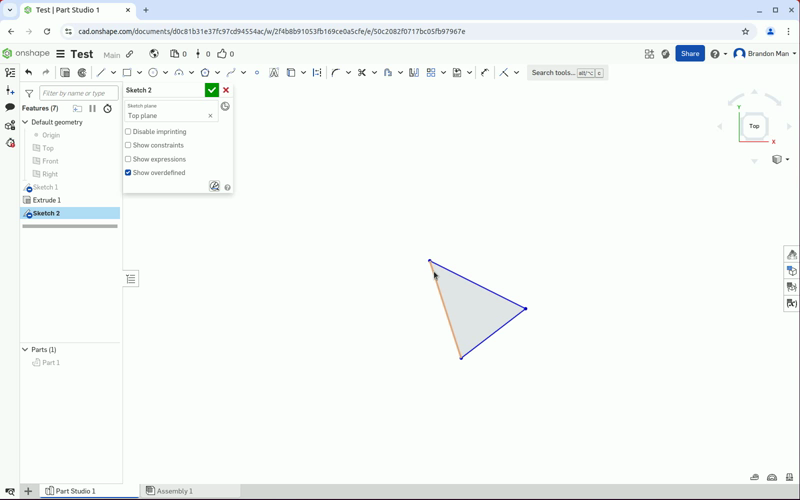
scroll(6)
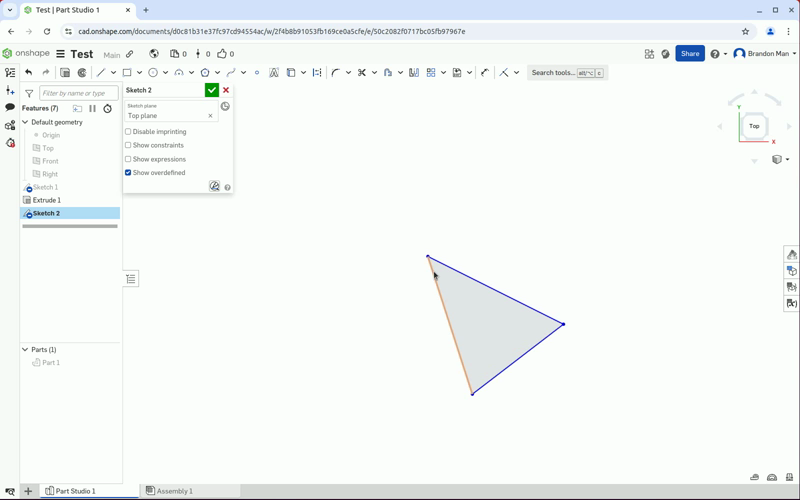
scroll(6)
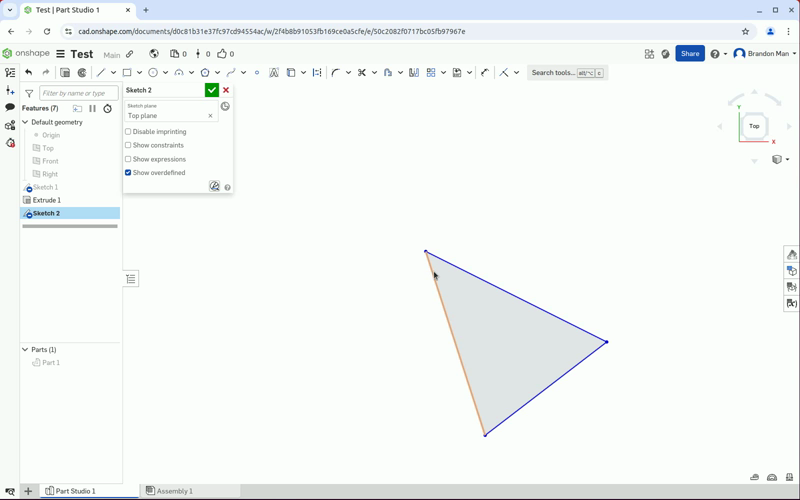
scroll(6)
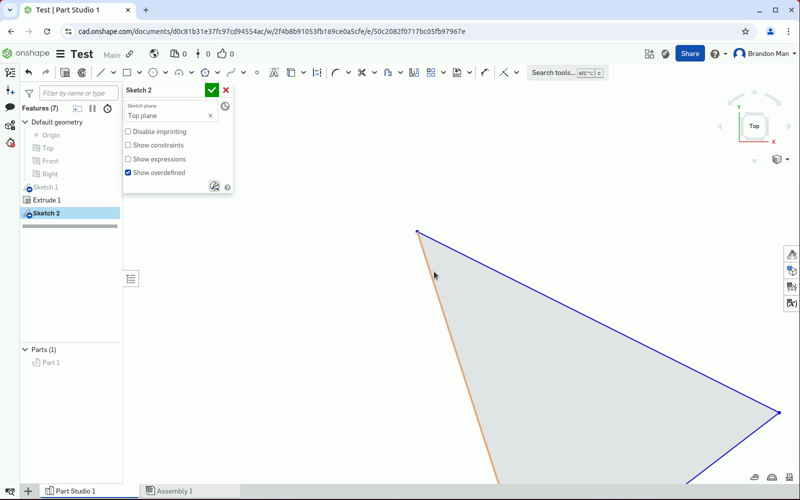
click(434, 271)
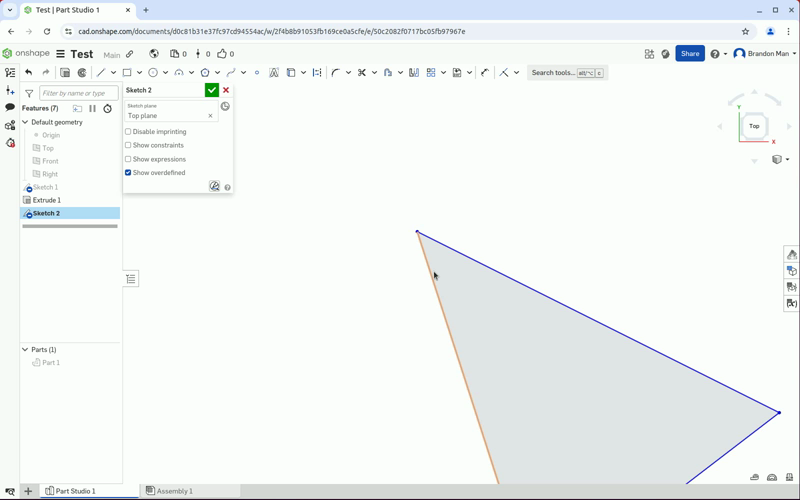
scroll(-6)
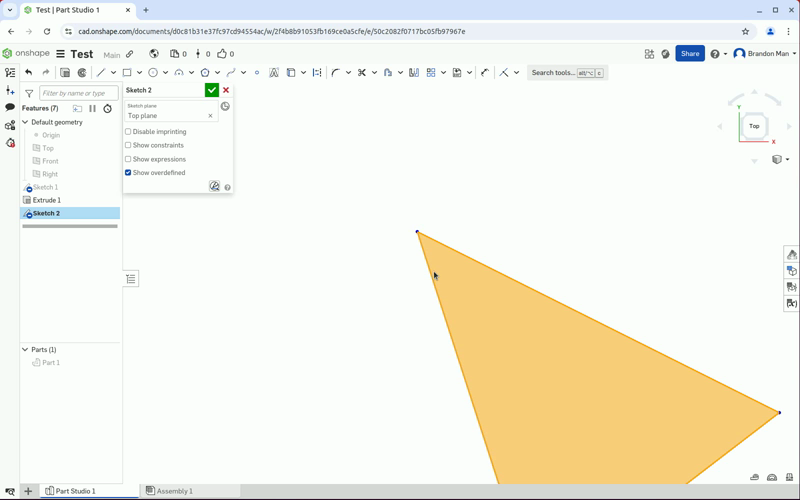
scroll(-6)
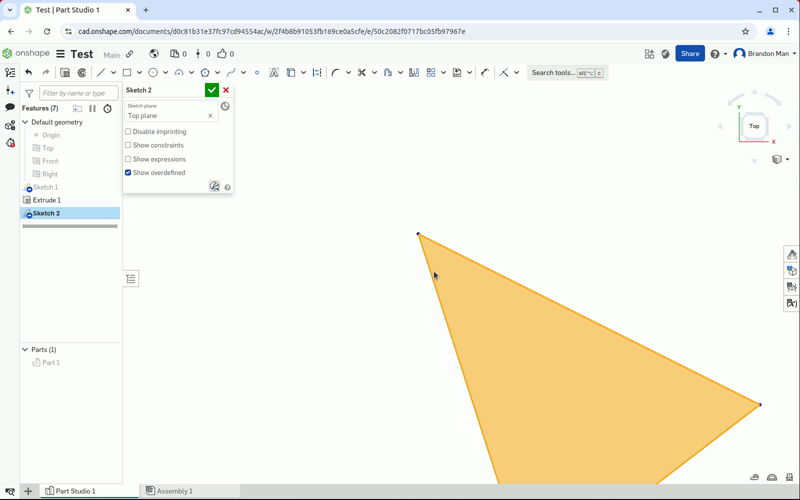
scroll(-6)
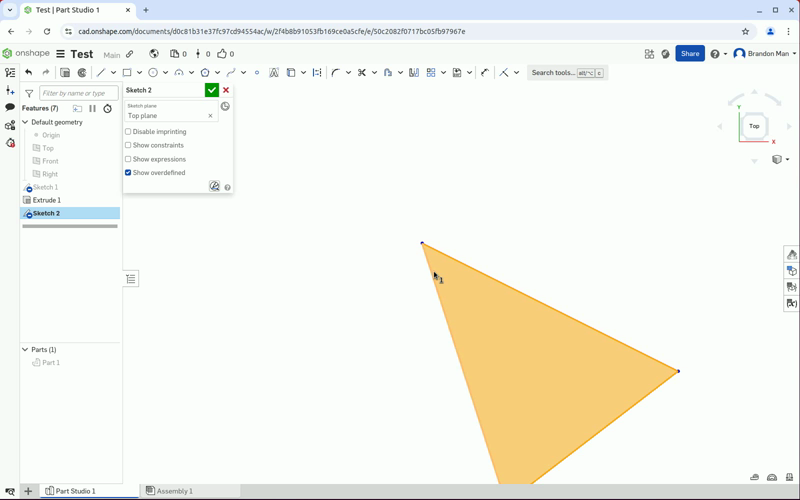
scroll(-6)
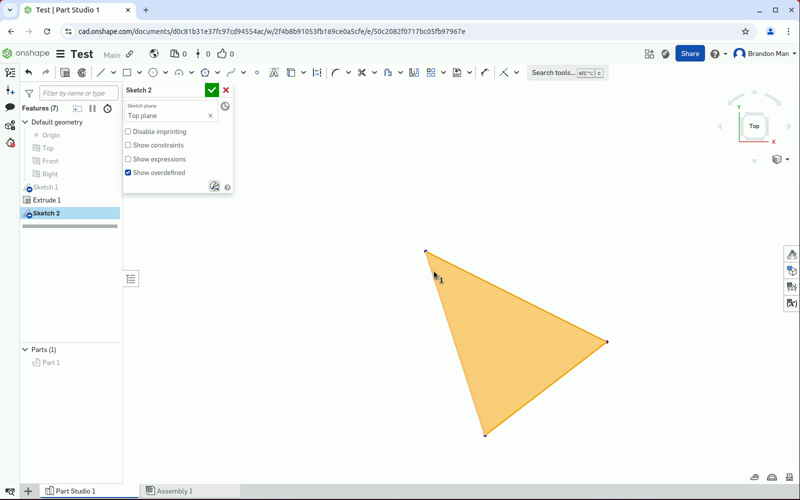
scroll(-6)
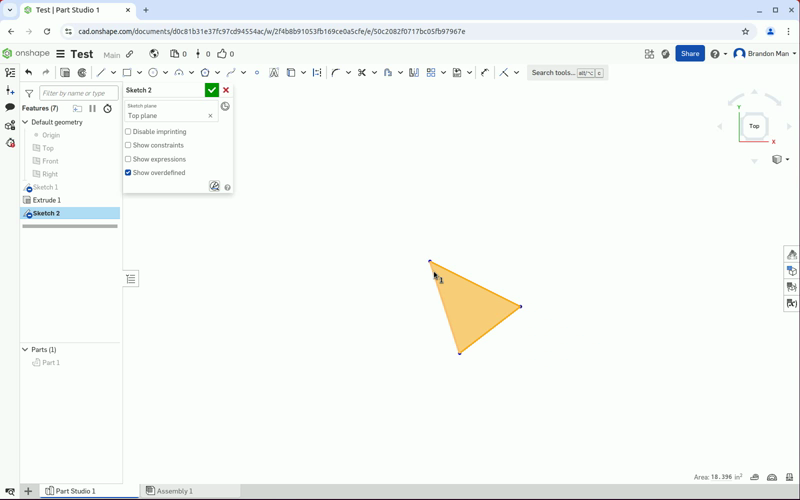
scroll(-6)
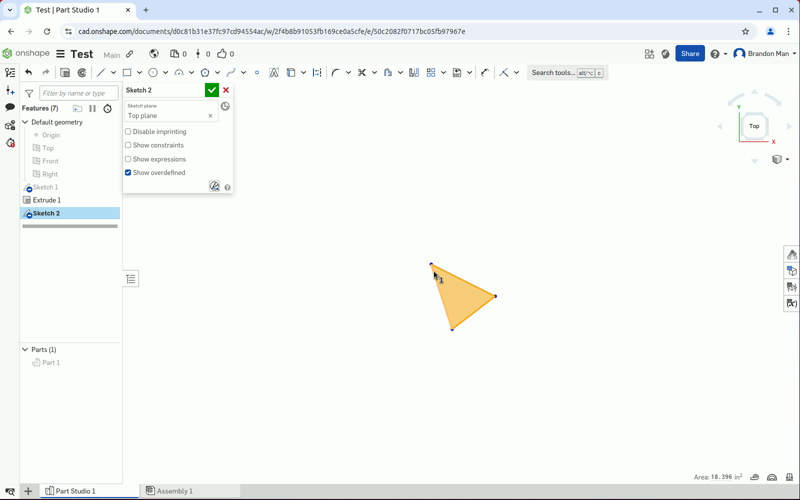
scroll(-6)
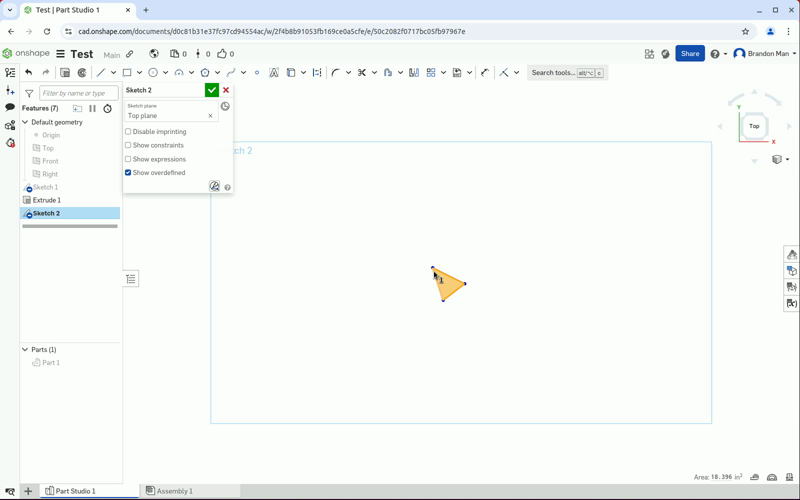
mouse_move(73, 352)
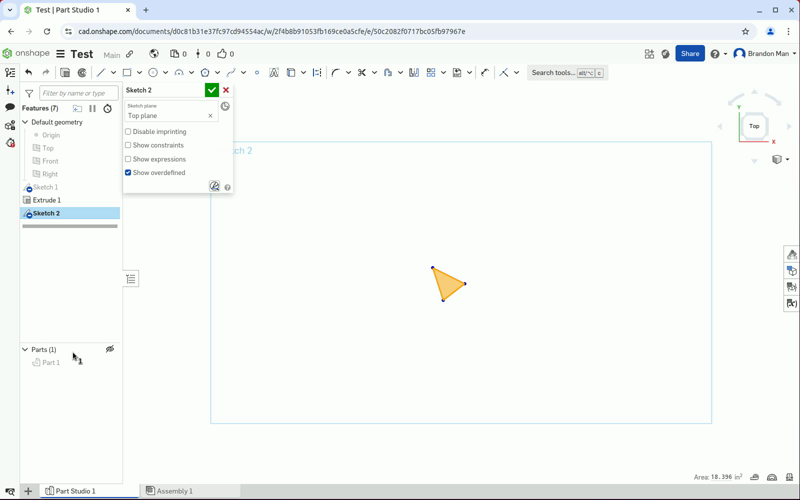
key(shift+y)
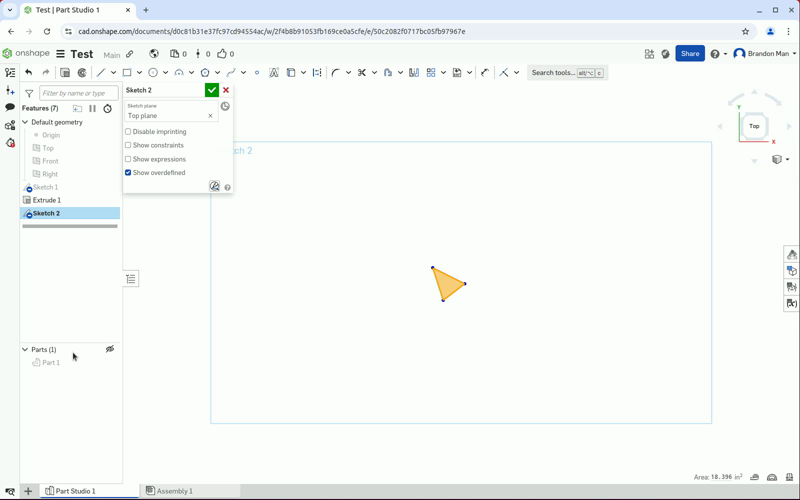
key(shift+e)
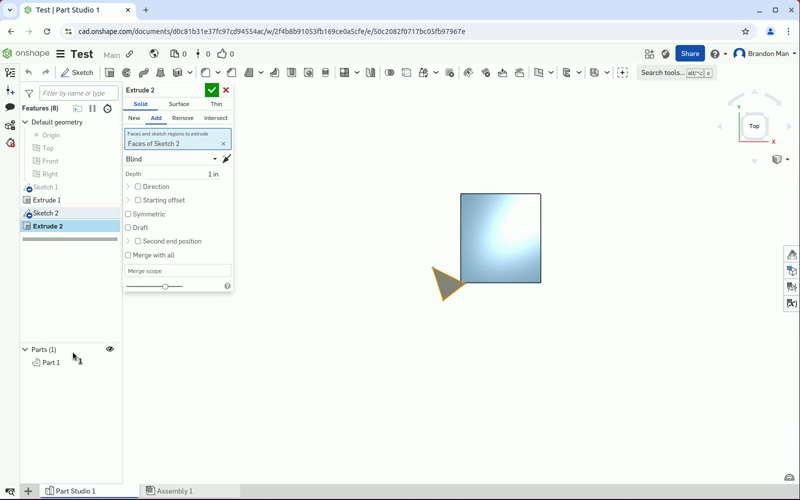
mouse_move(143, 106)
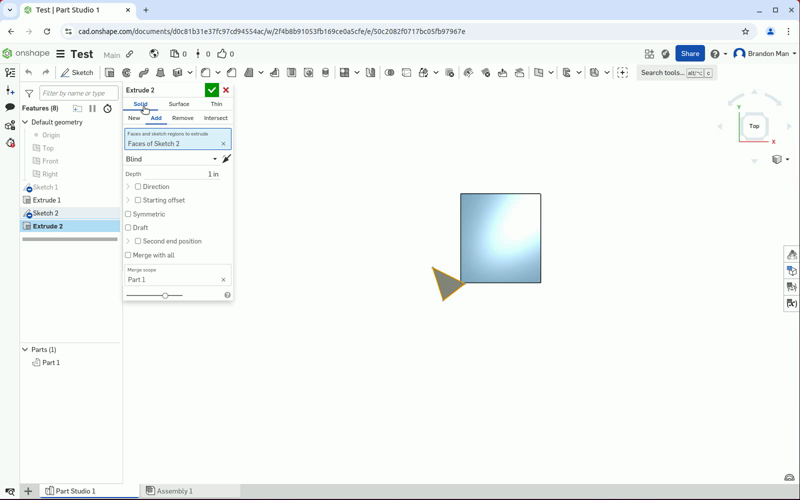
click(143, 106)
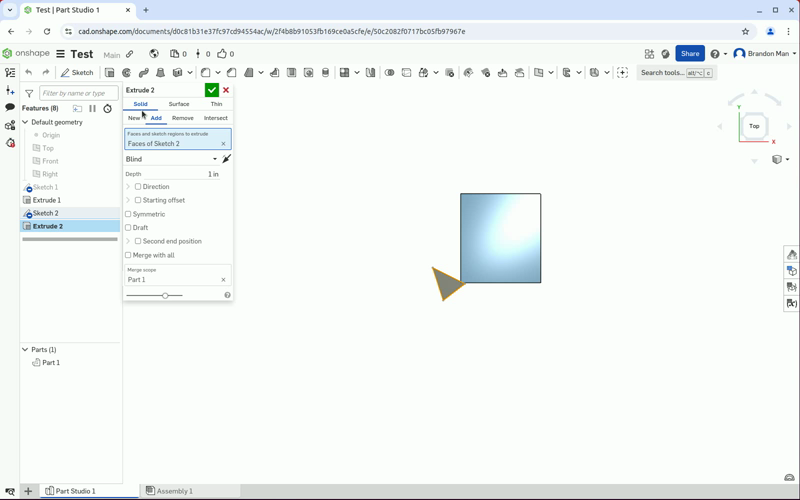
mouse_move(137, 120)
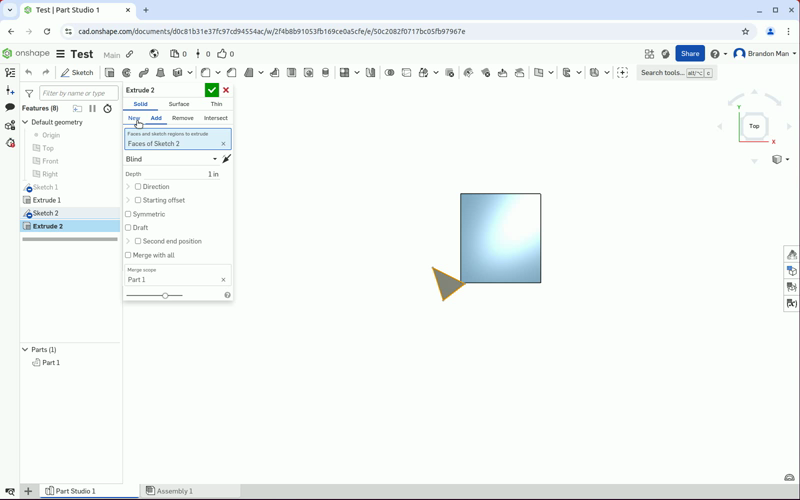
click(137, 120)
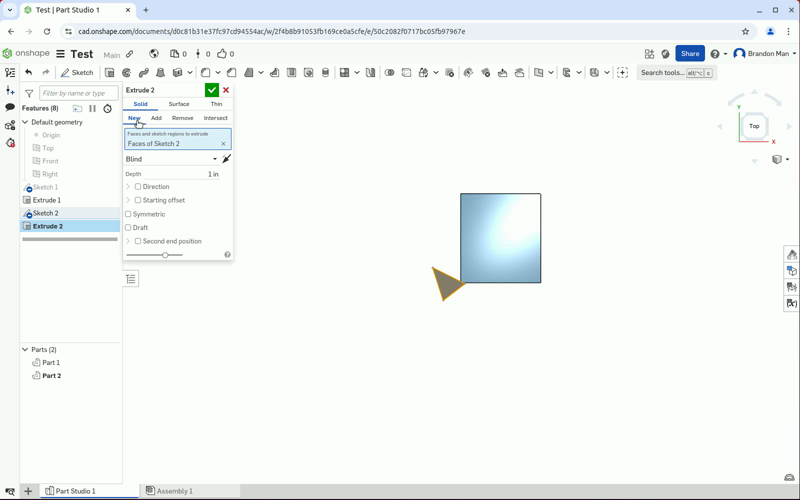
key(tab, 4)
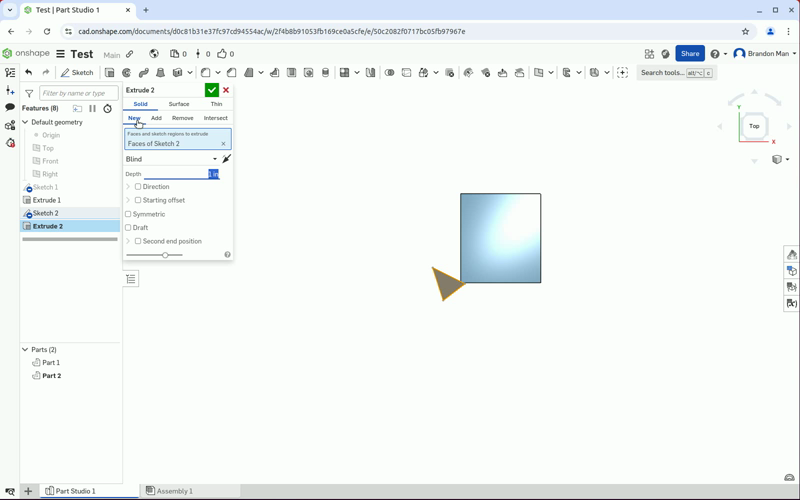
text(23.108)
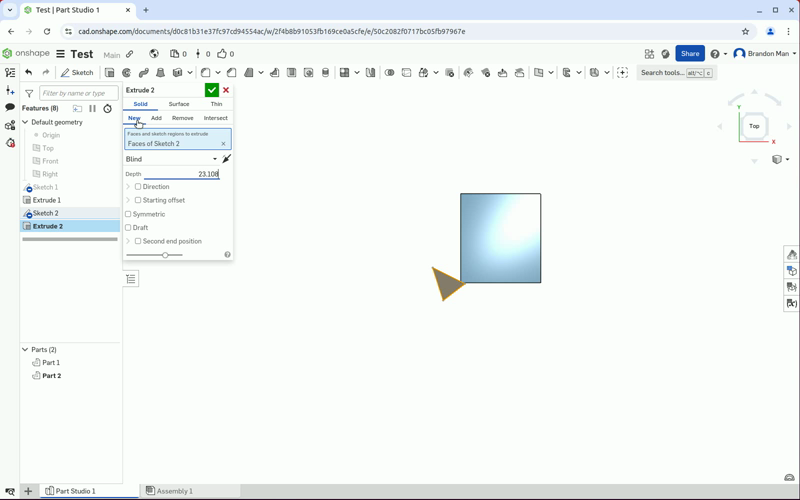
key(enter)
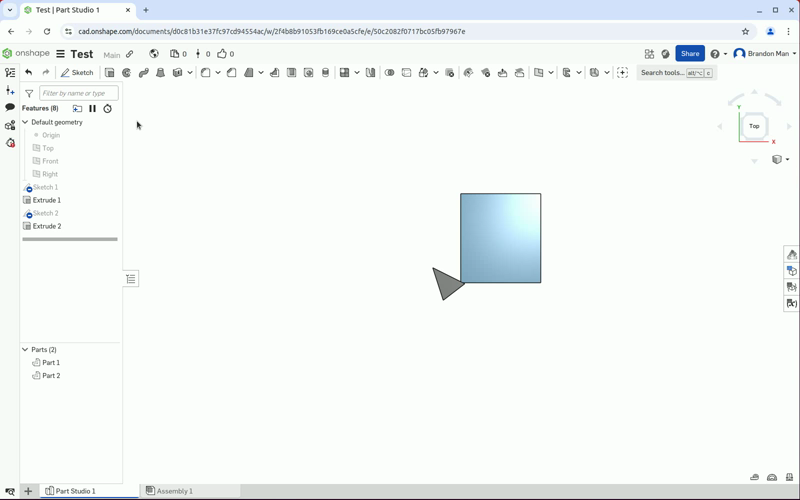
key(shift+h)
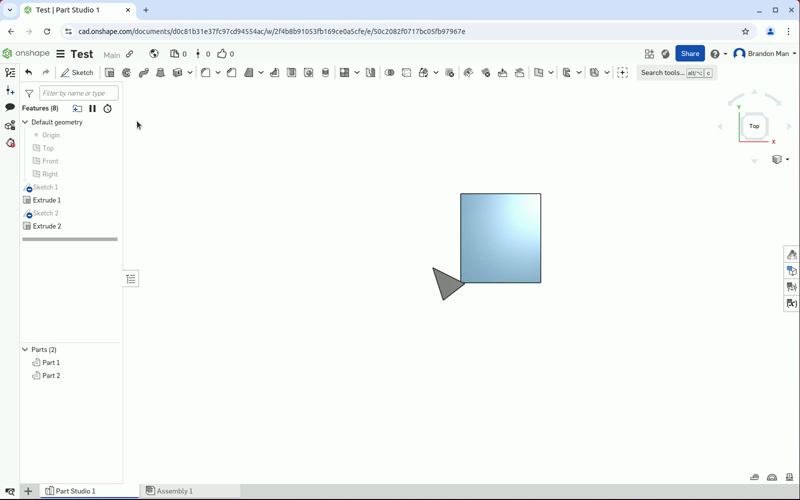
key(shift+h)
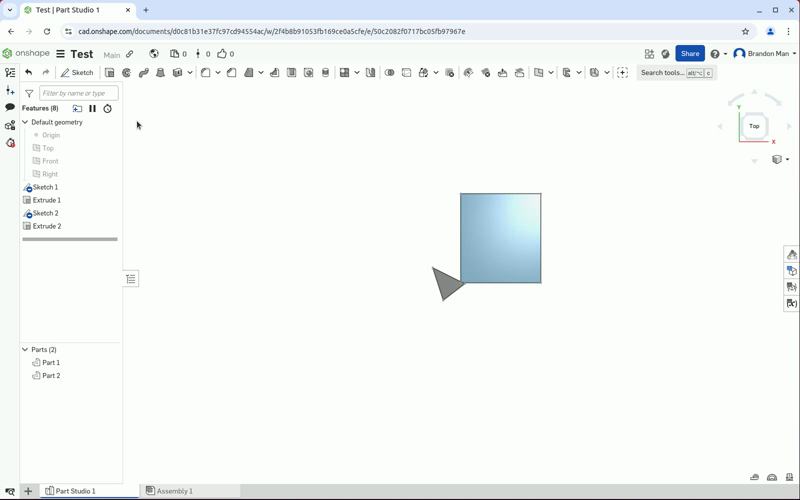
key(shift+7)
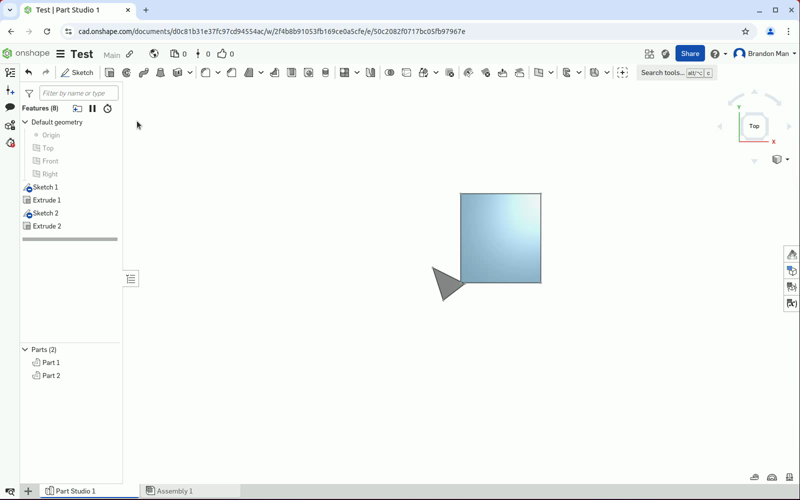
key(up, 3)
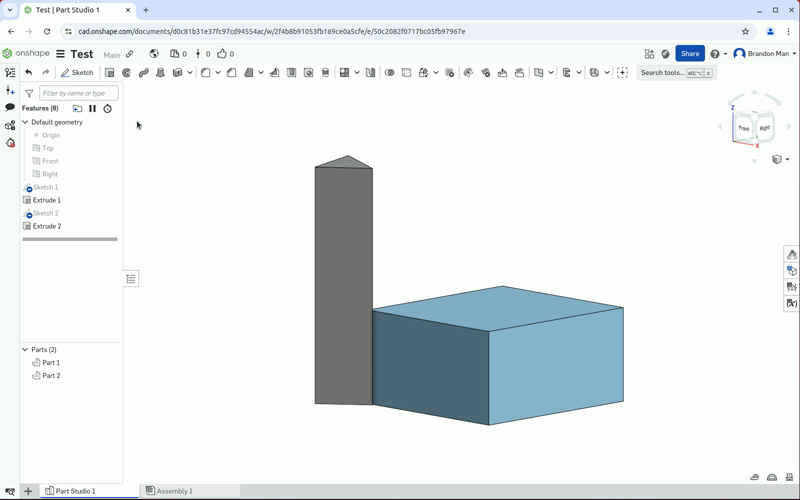
key(left, 3)
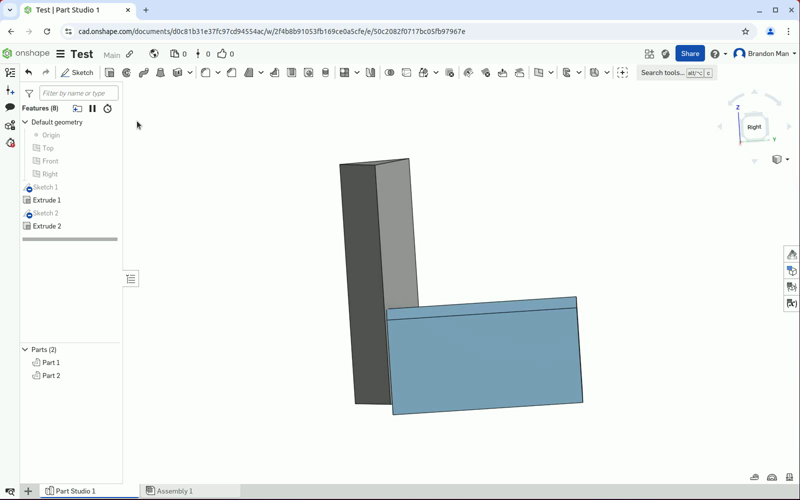
key(right, 3)
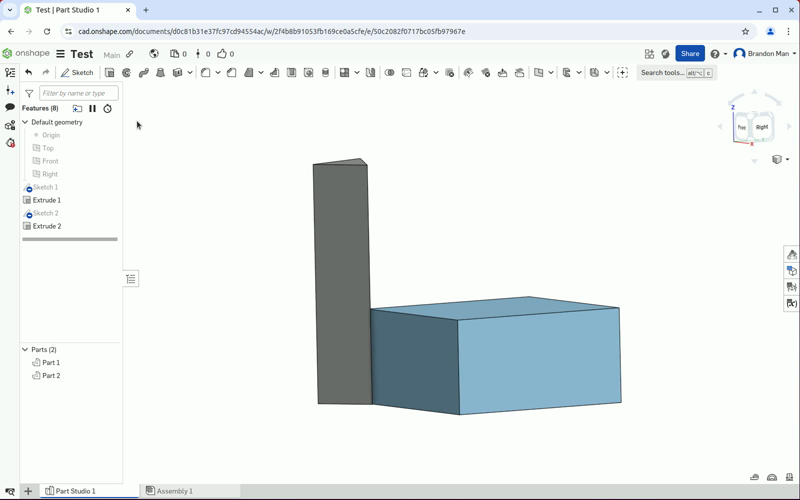
key(down, 3)
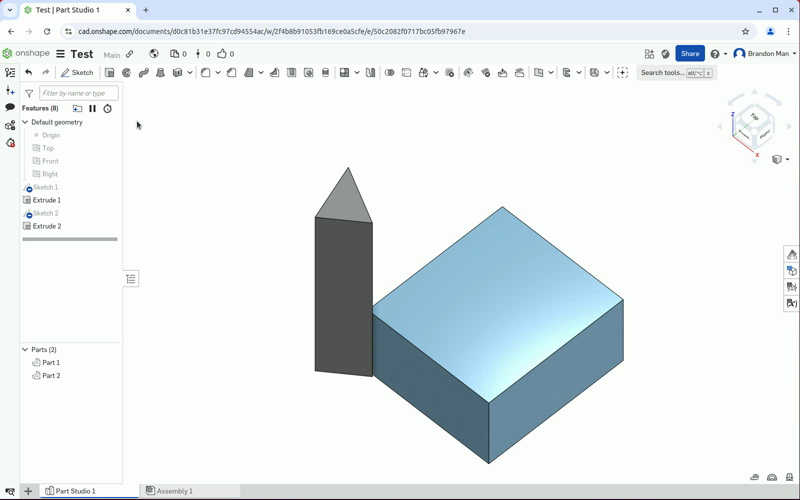
mouse_move(73, 189)
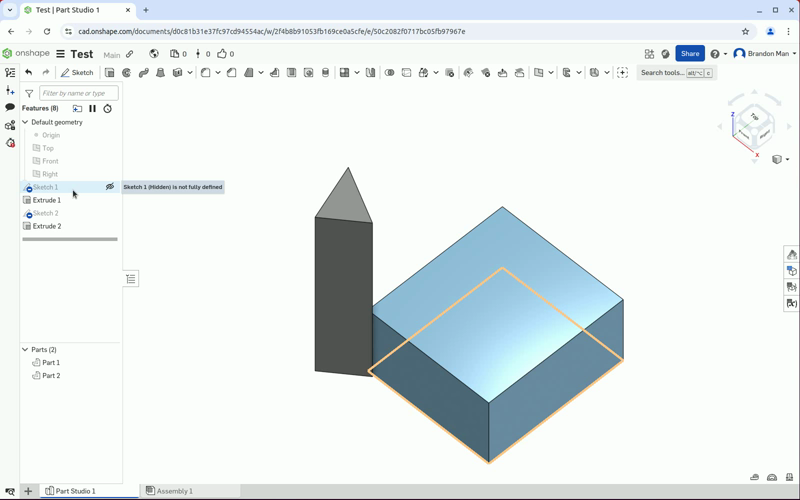
click(73, 189)